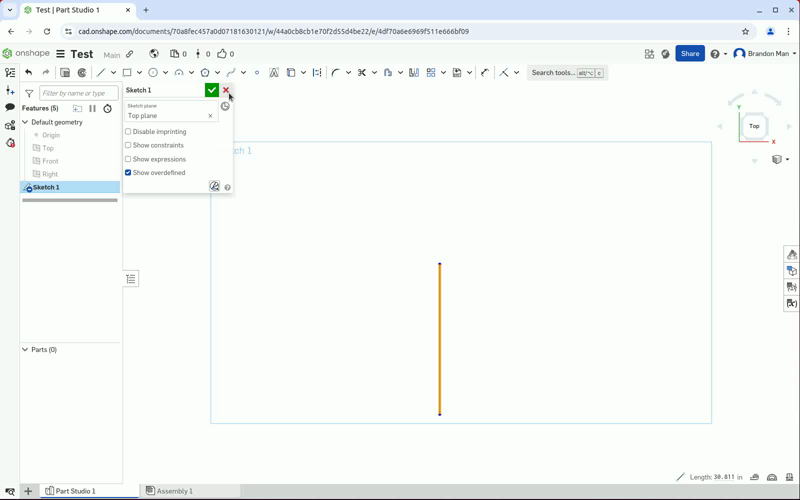
key(shift+h)
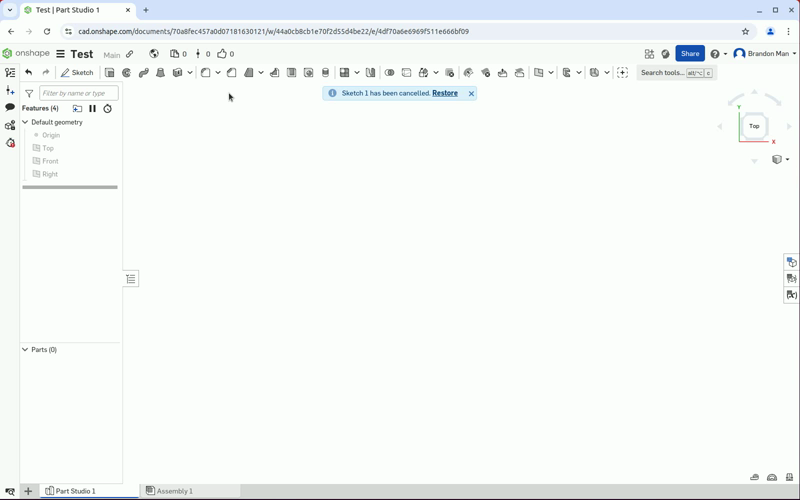
mouse_move(73, 352)
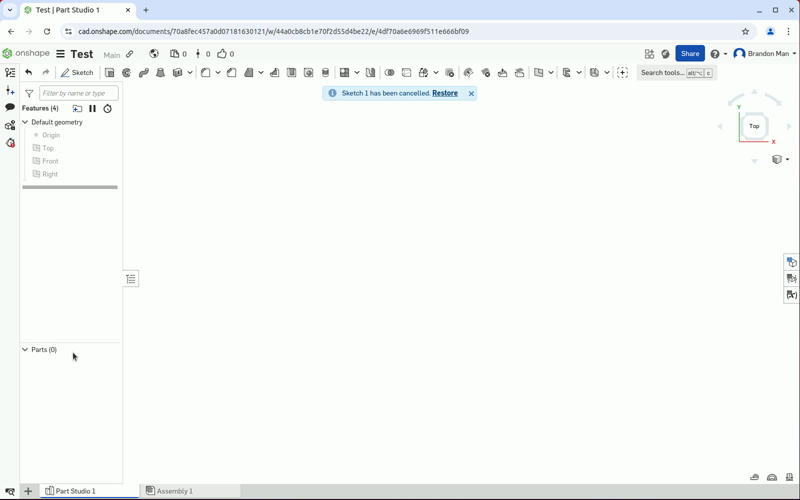
key(y)
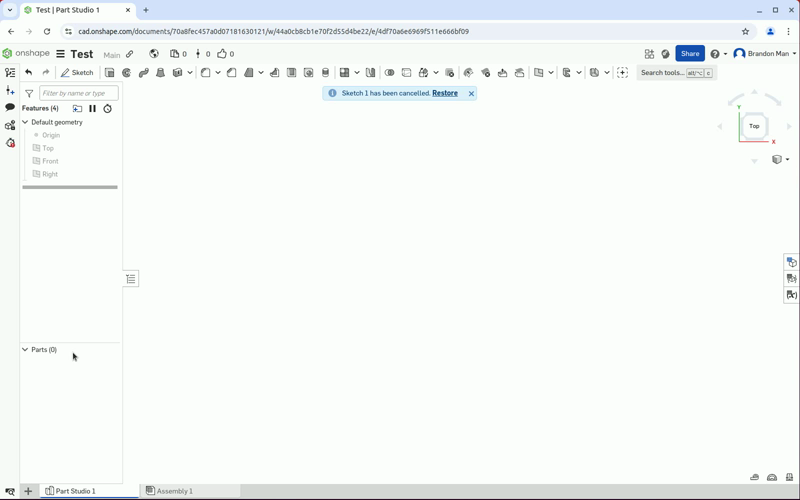
key(shift+p)
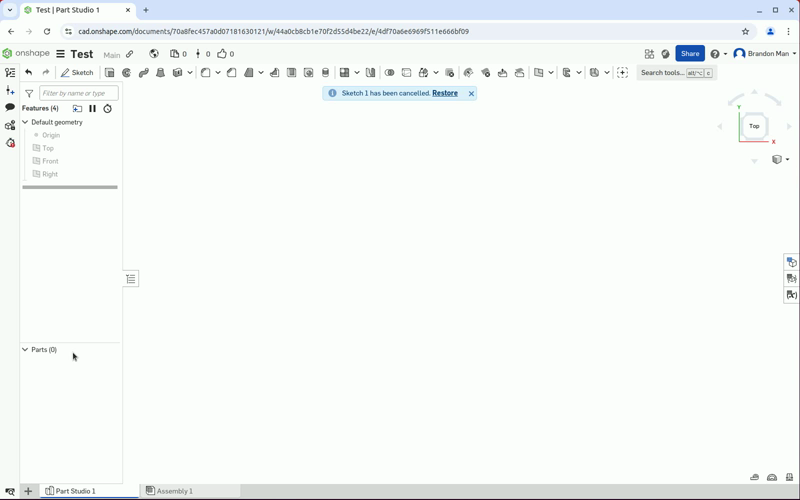
key(space)
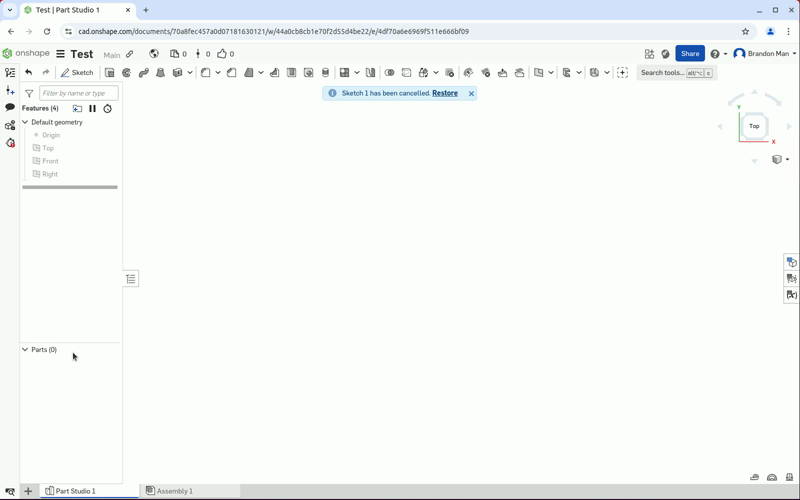
key_down(shift)
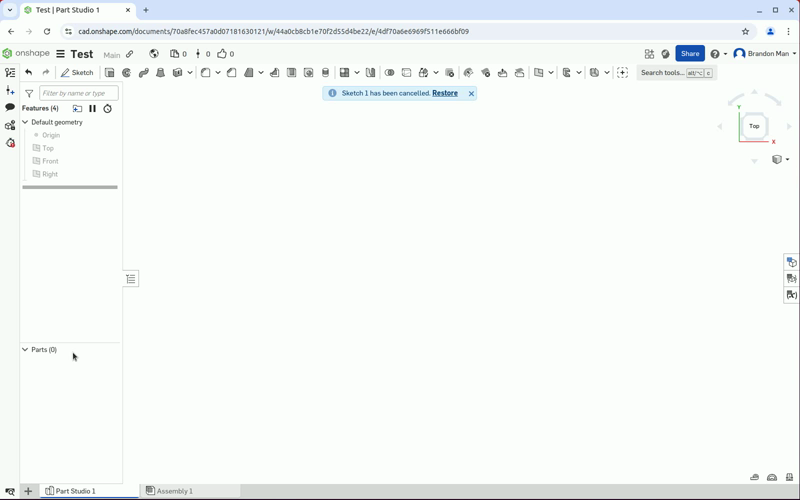
key(up)
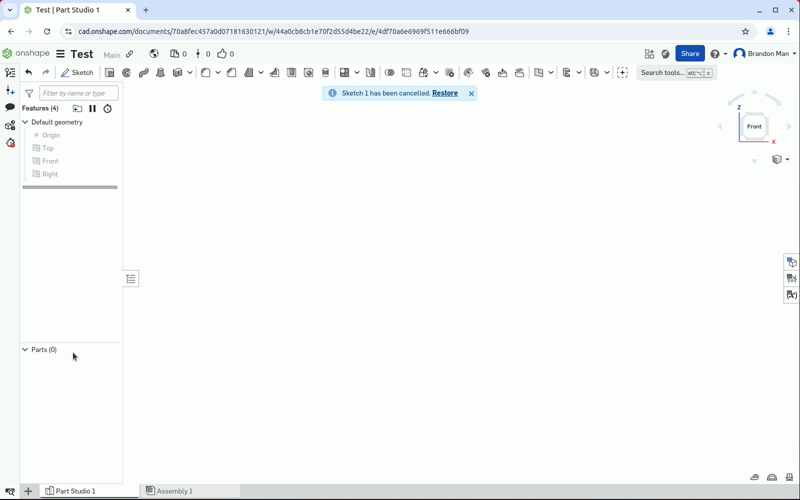
key_up(shift)
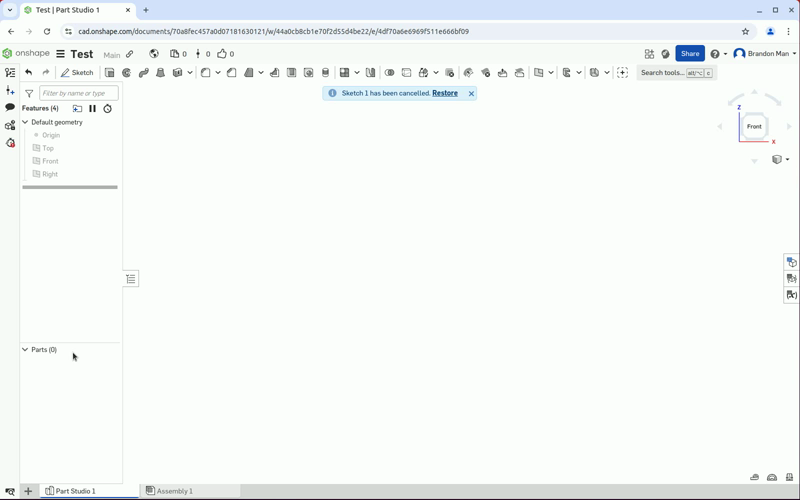
mouse_move(73, 352)
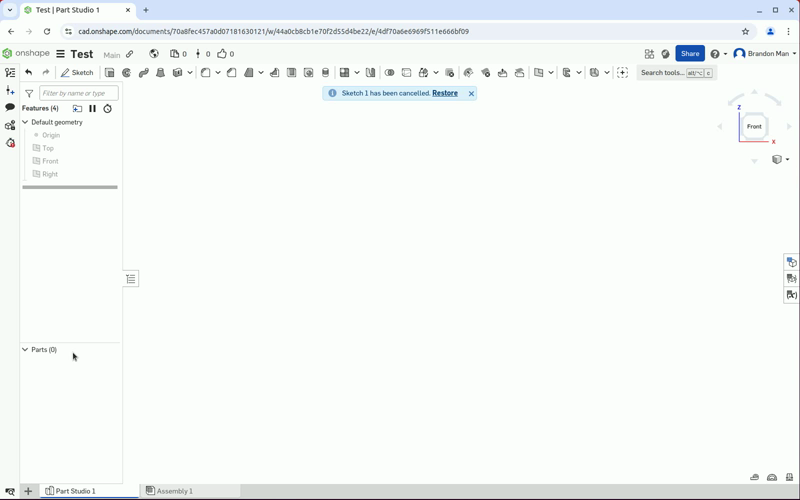
key(shift+y)
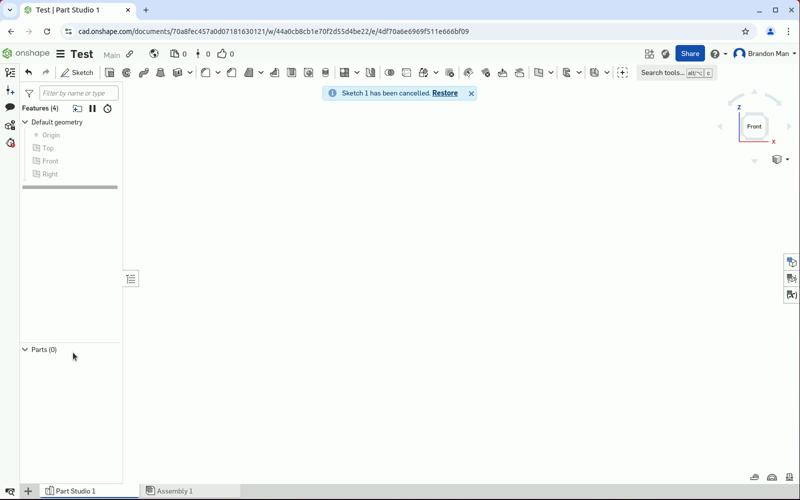
key(shift+s)
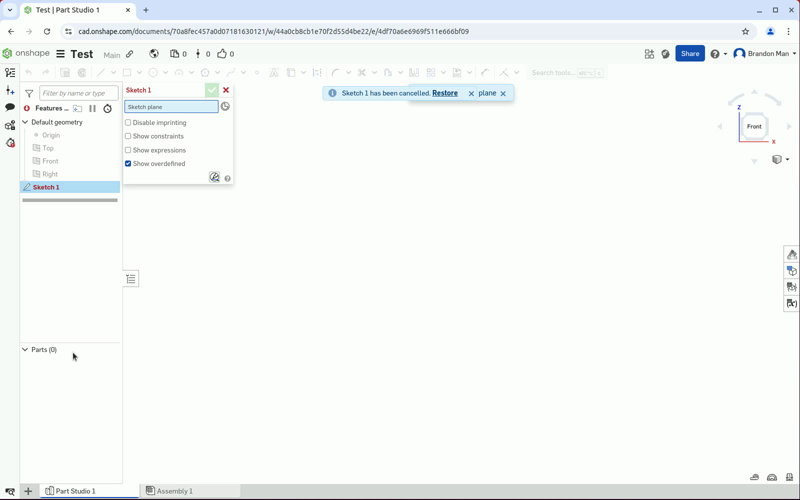
mouse_move(73, 163)
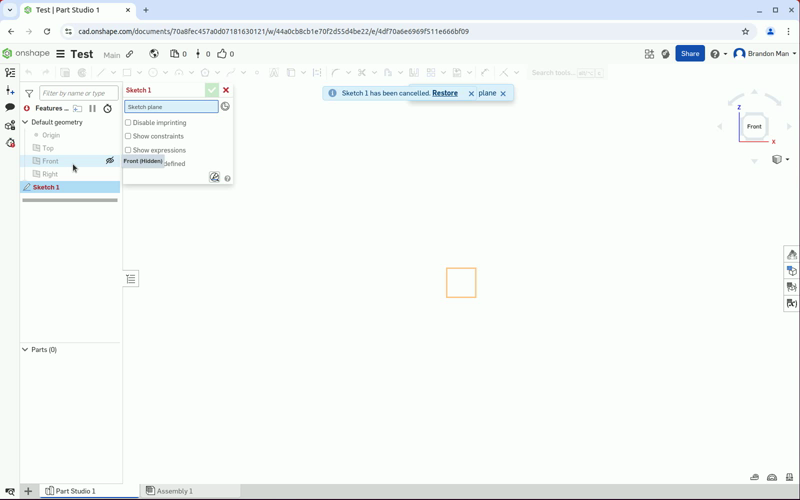
click(73, 163)
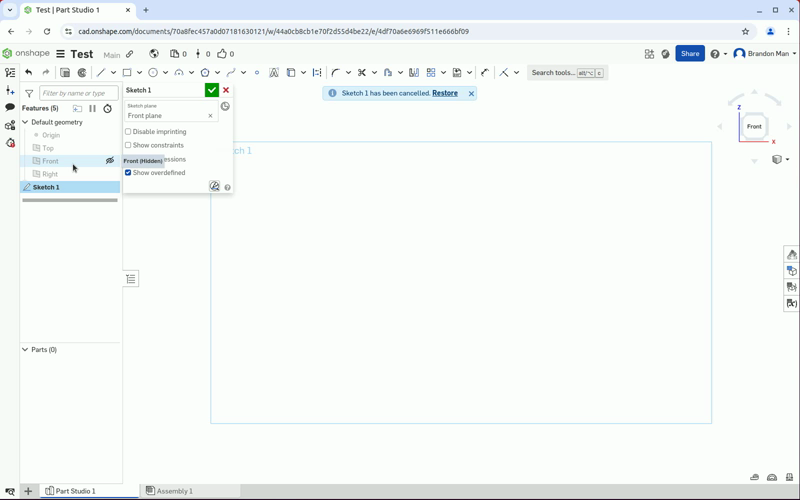
mouse_move(73, 352)
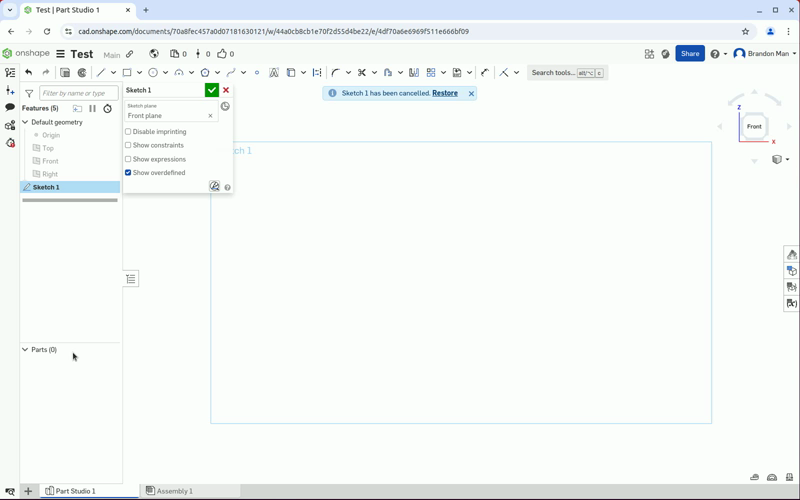
key(y)
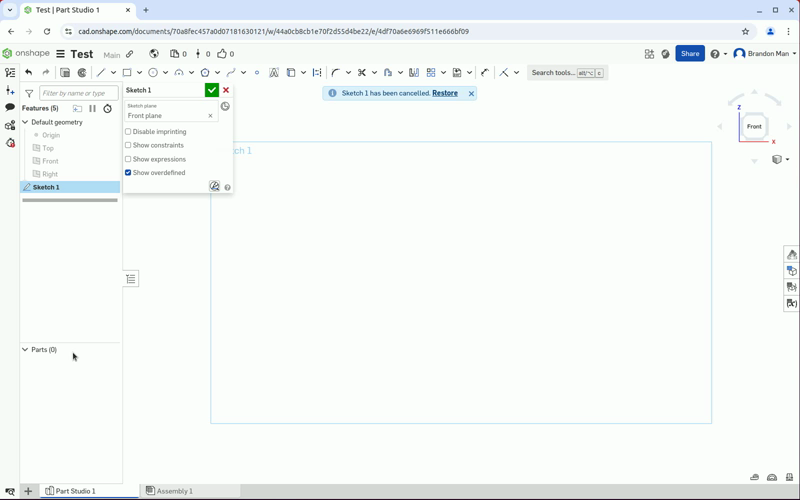
key(l)
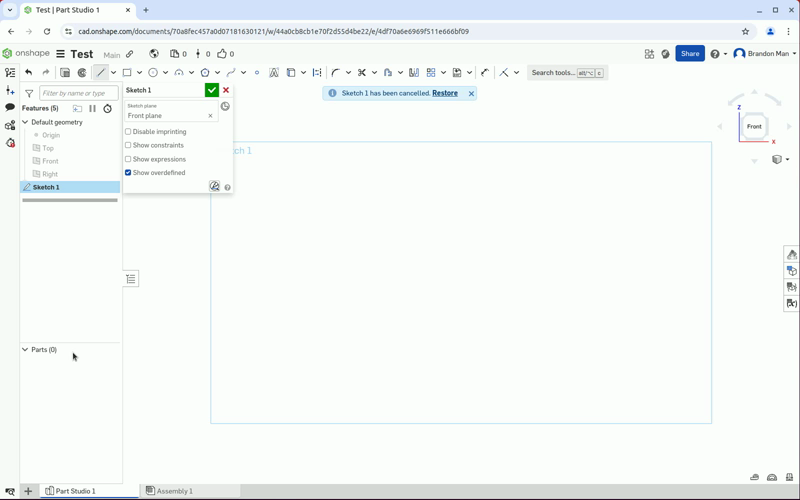
key_down(shift)
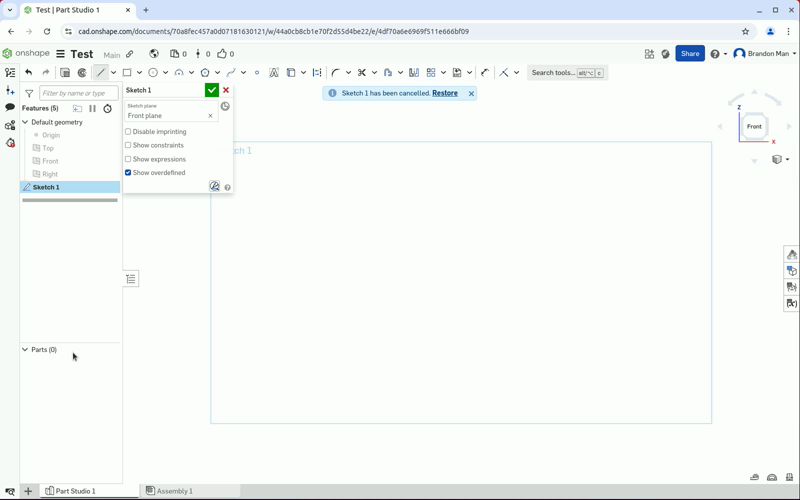
mouse_move(460, 282)
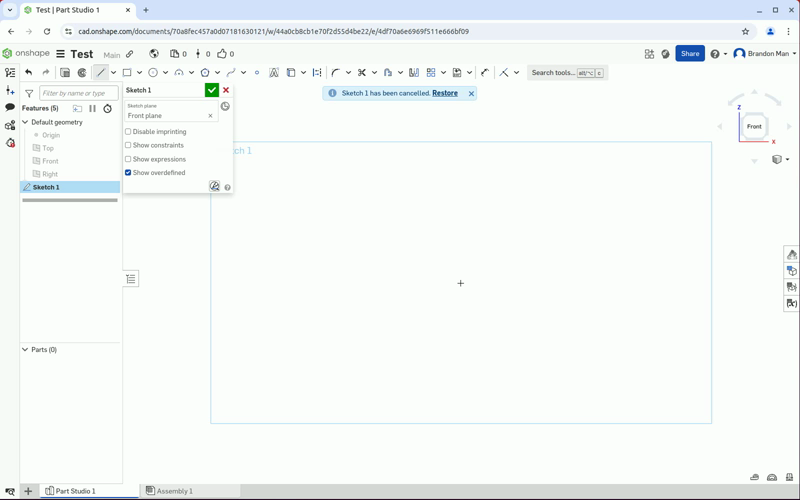
click(460, 282)
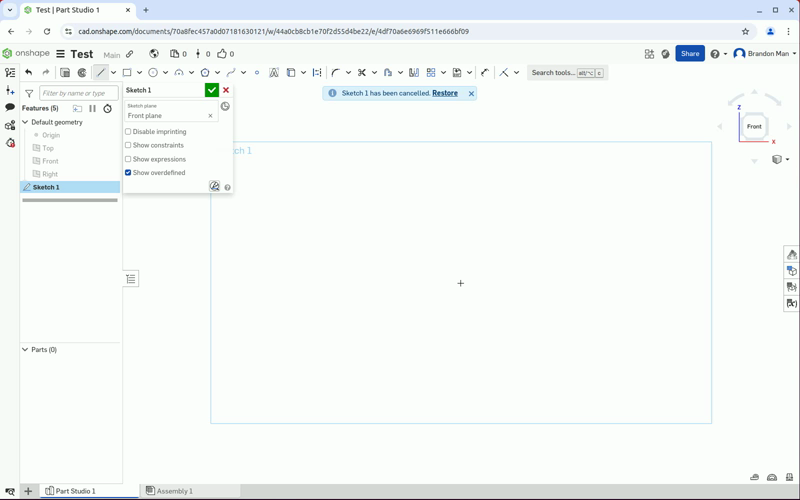
key_up(shift)
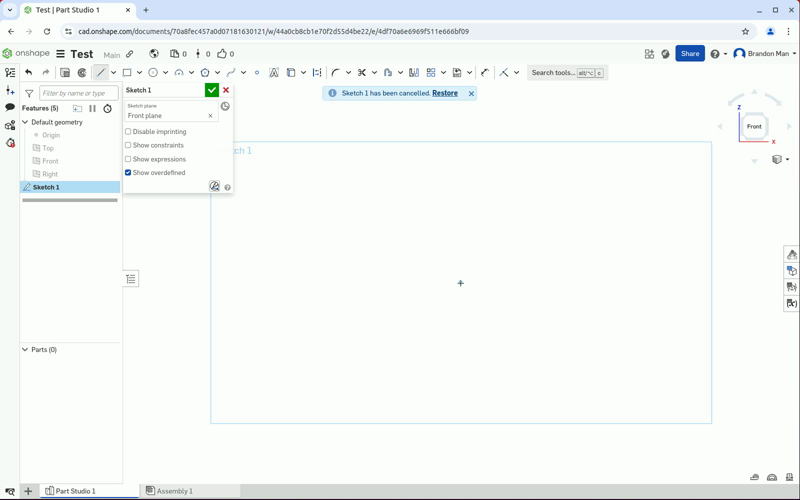
key_down(shift)
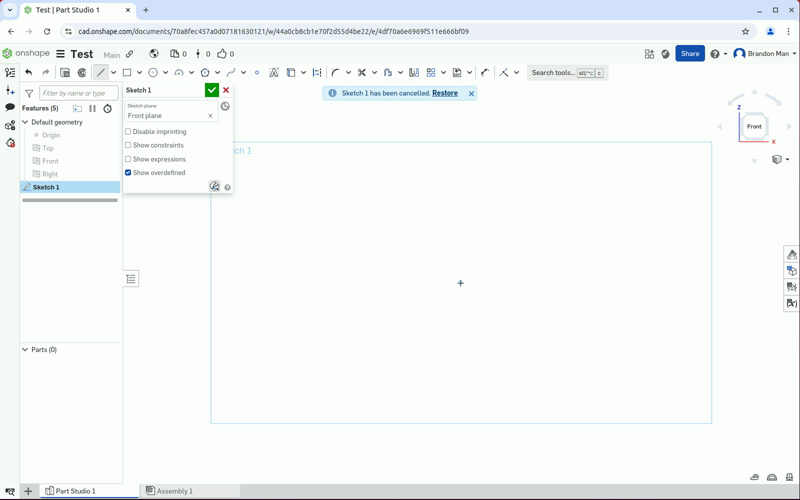
mouse_move(573, 282)
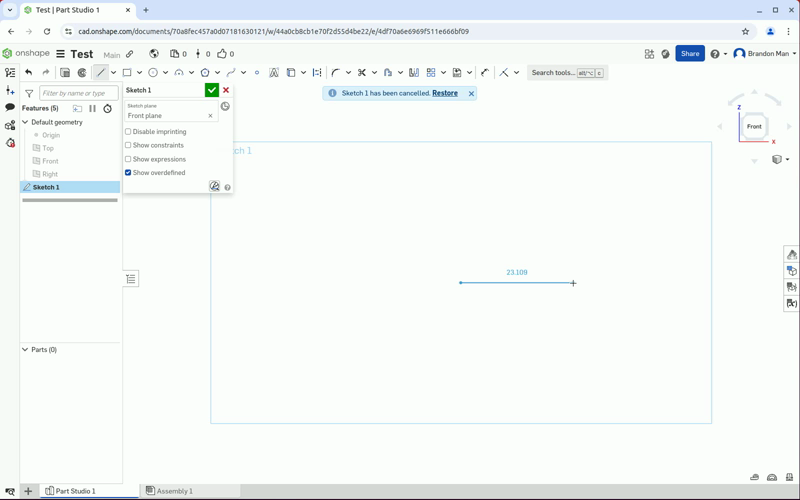
click(573, 282)
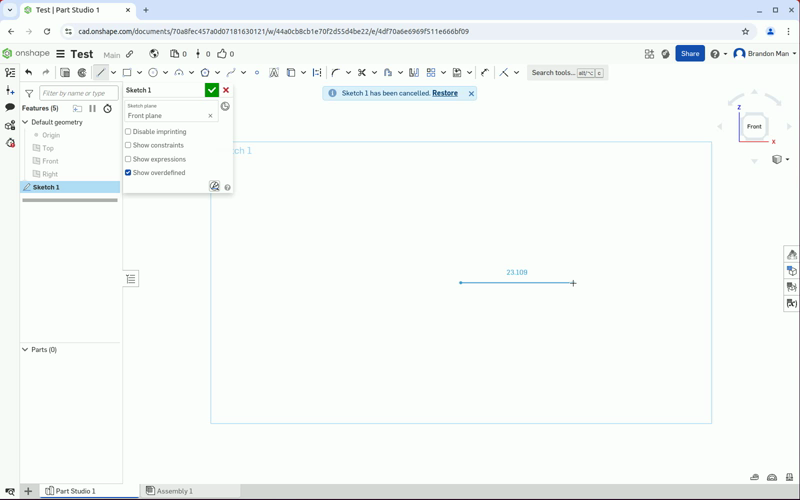
key_up(shift)
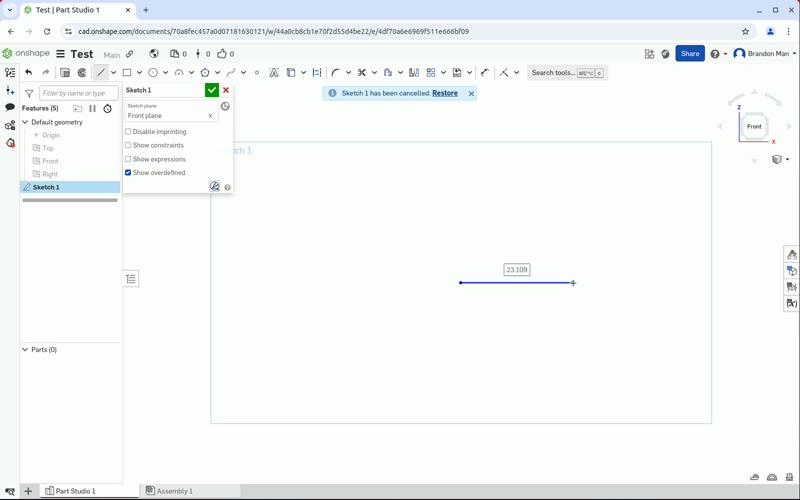
key_down(shift)
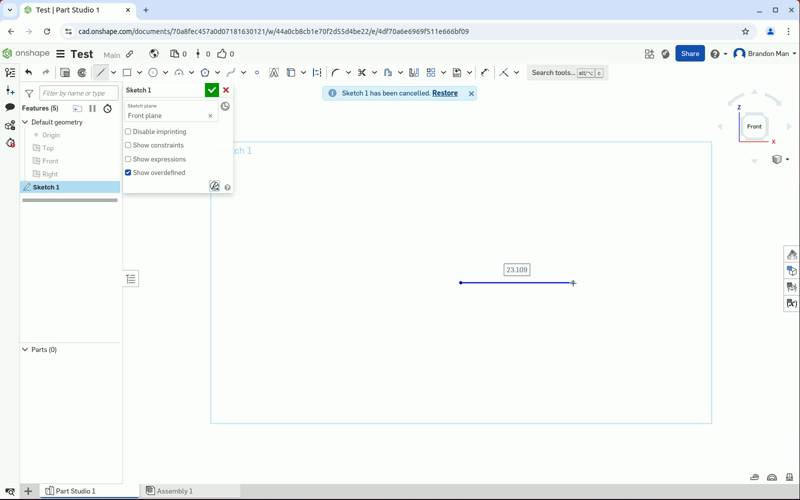
mouse_move(589, 282)
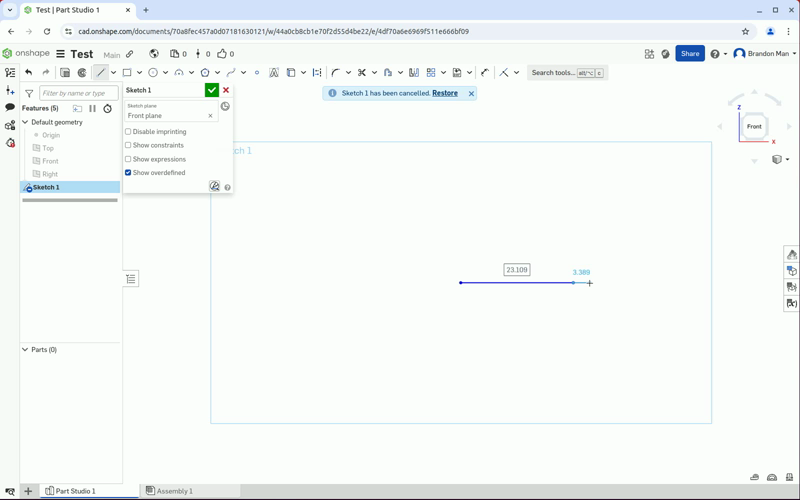
mouse_move(573, 264)
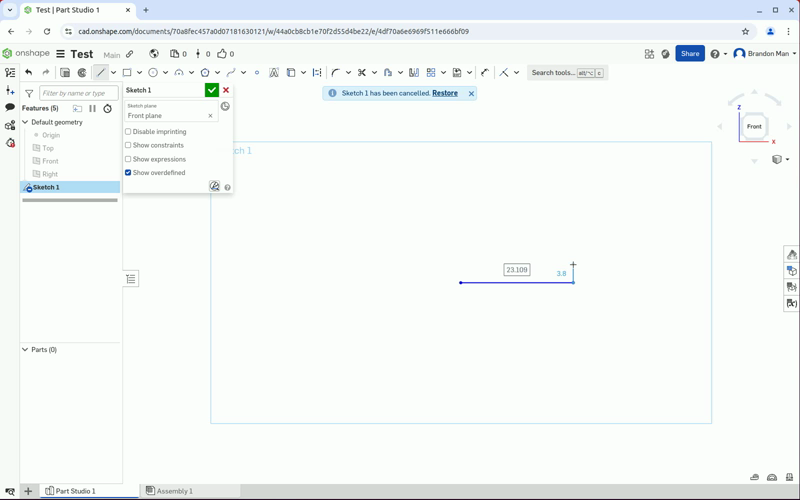
click(573, 264)
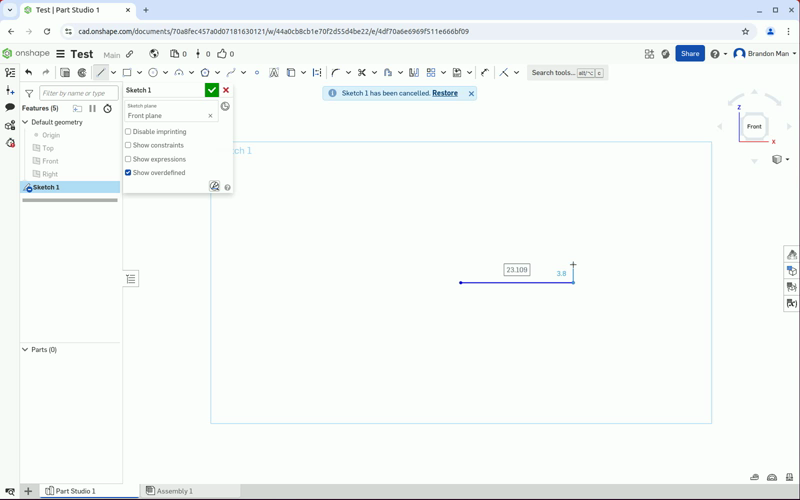
key_up(shift)
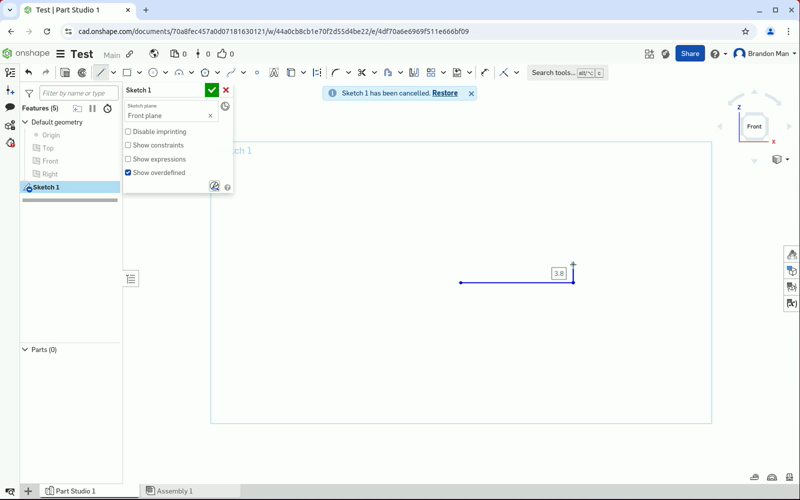
key_down(shift)
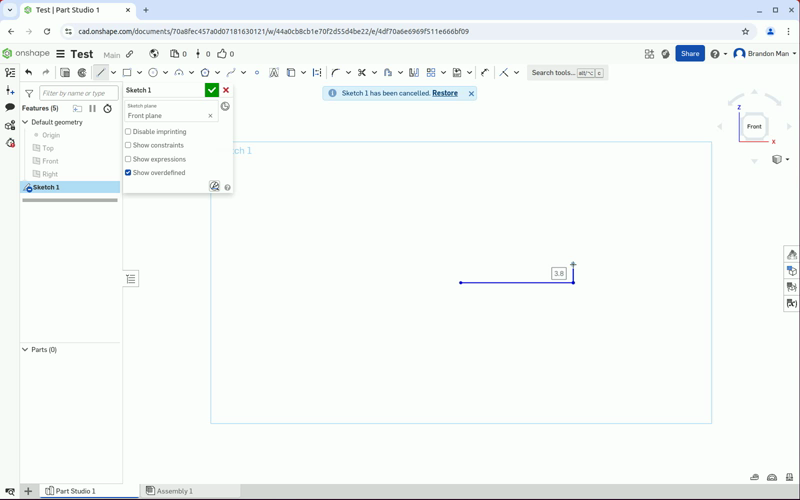
mouse_move(460, 208)
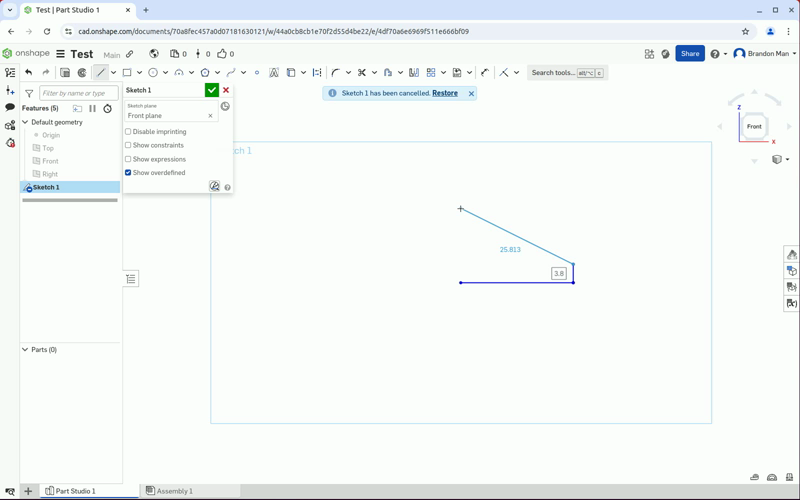
click(460, 208)
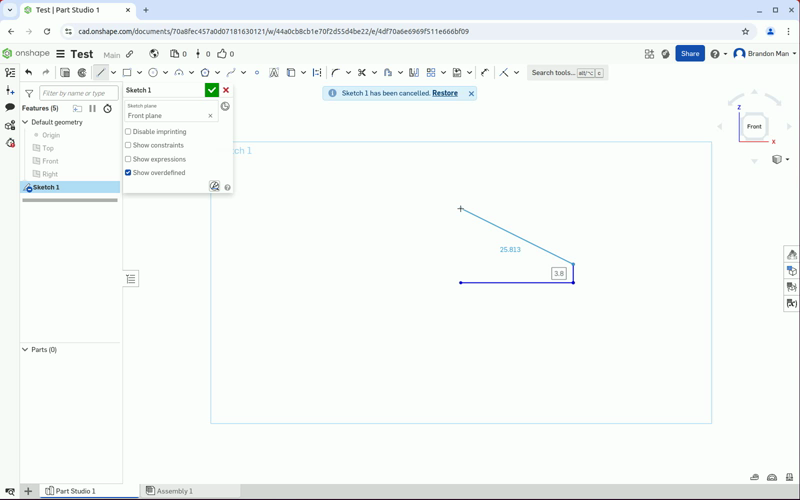
key_up(shift)
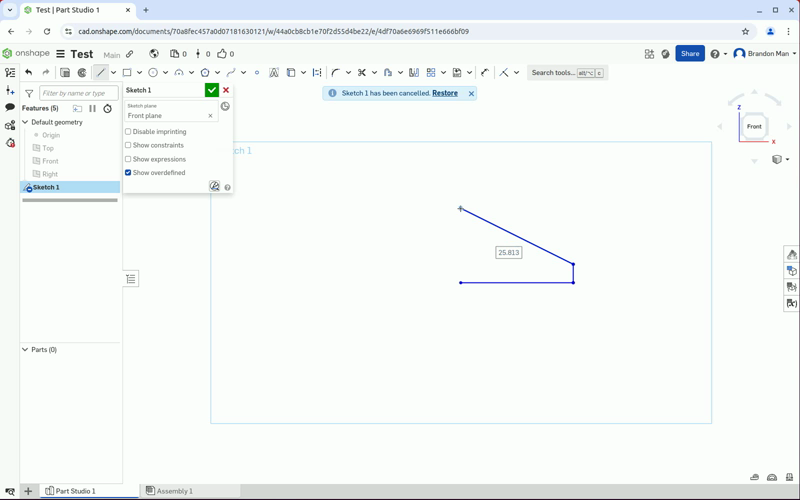
key_down(shift)
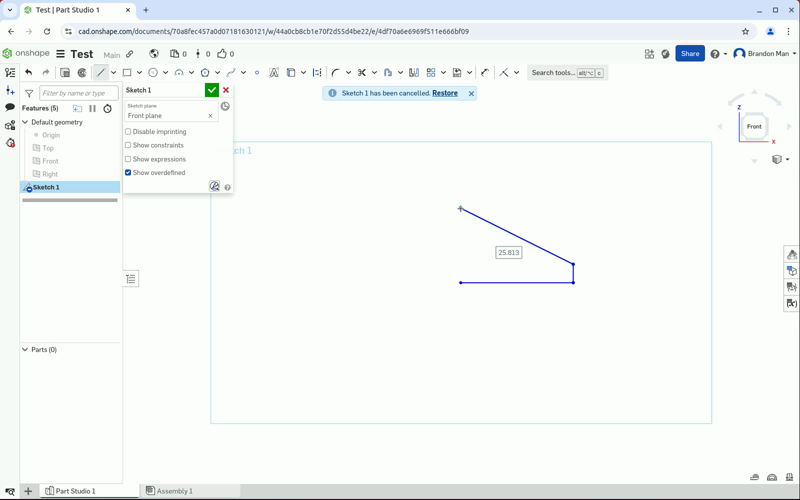
mouse_move(460, 282)
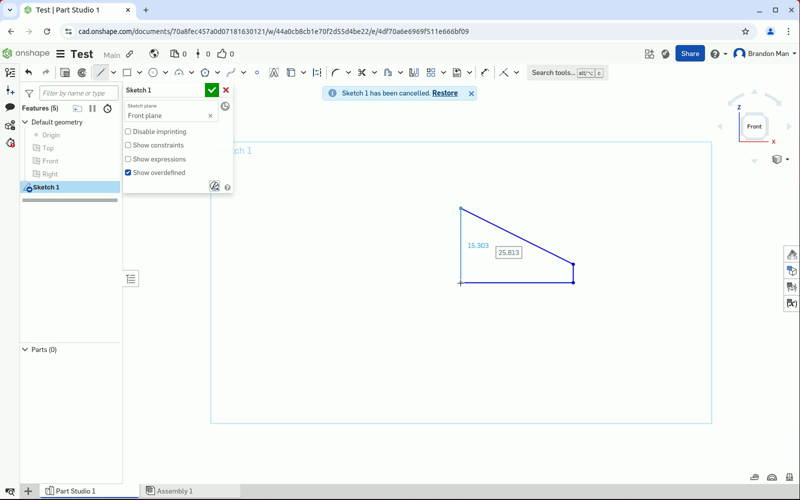
key_up(shift)
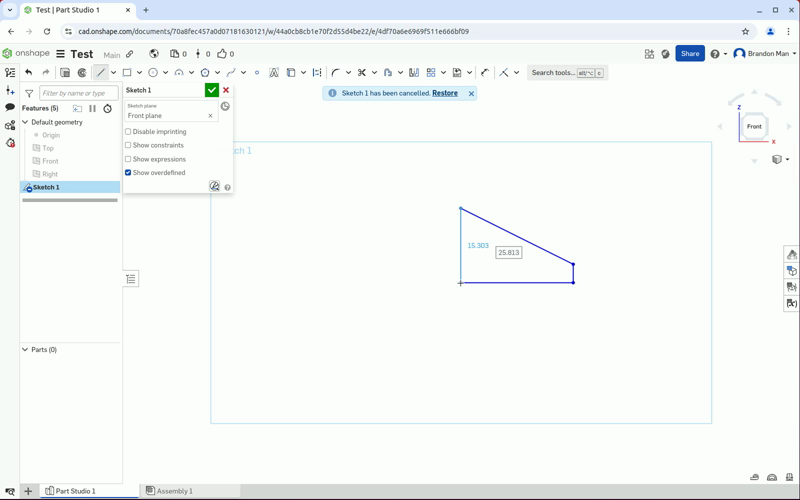
click(460, 282)
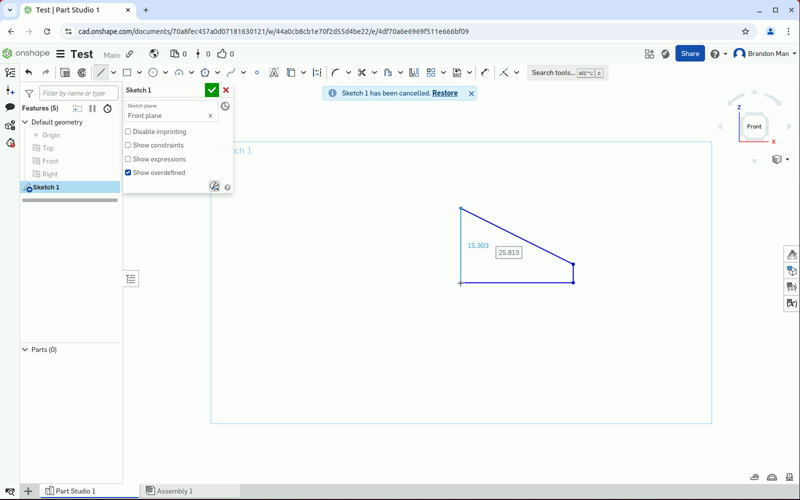
key(esc)
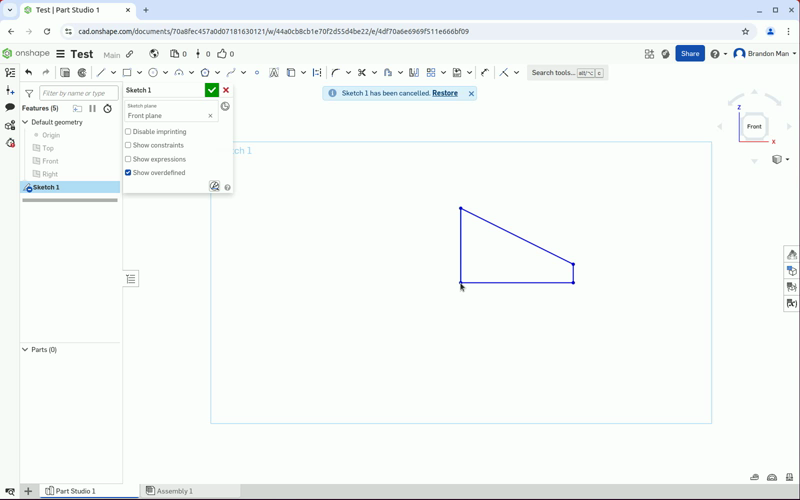
mouse_move(476, 256)
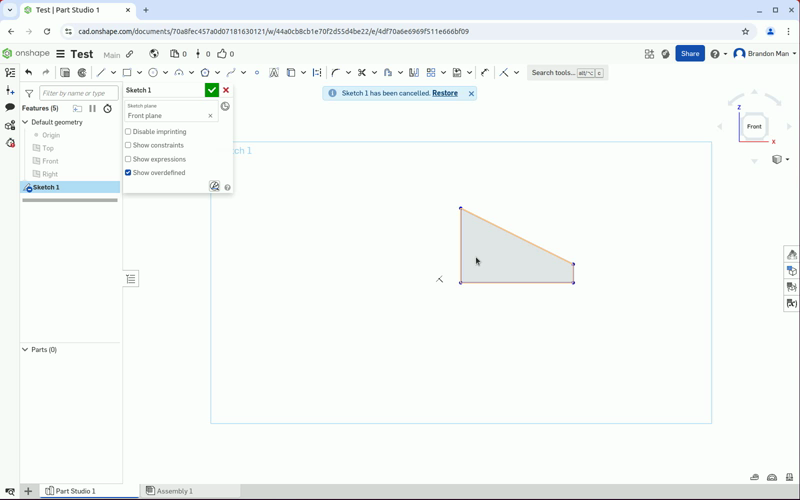
click(476, 256)
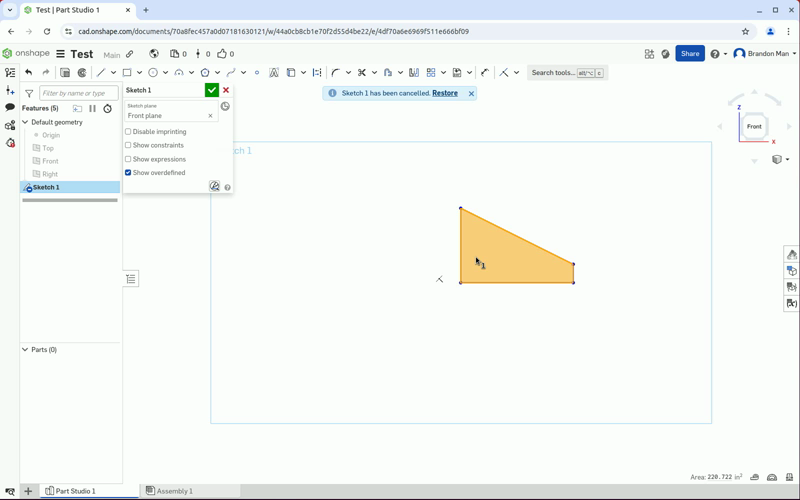
mouse_move(73, 352)
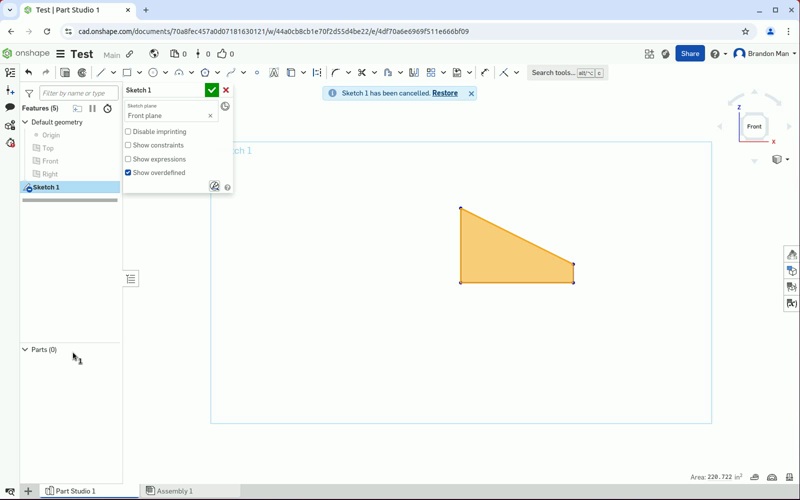
key(shift+y)
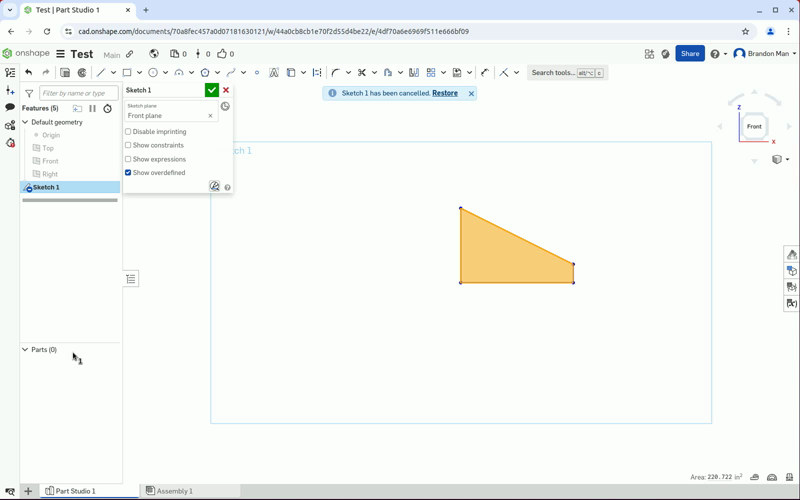
key(shift+e)
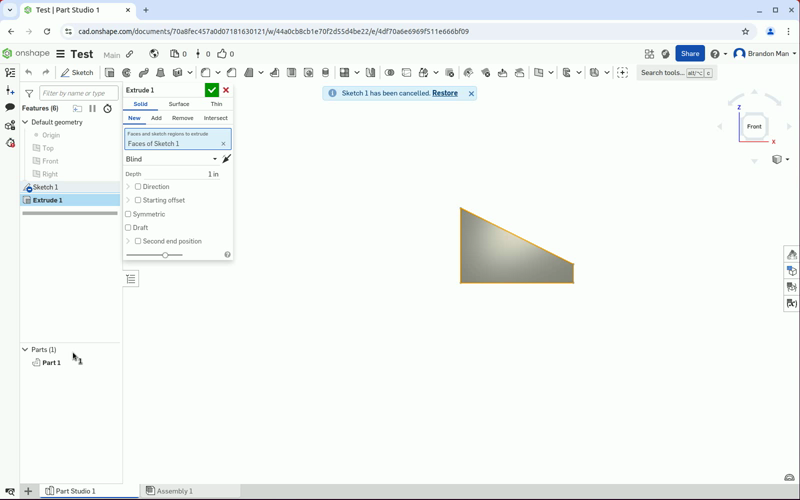
mouse_move(143, 106)
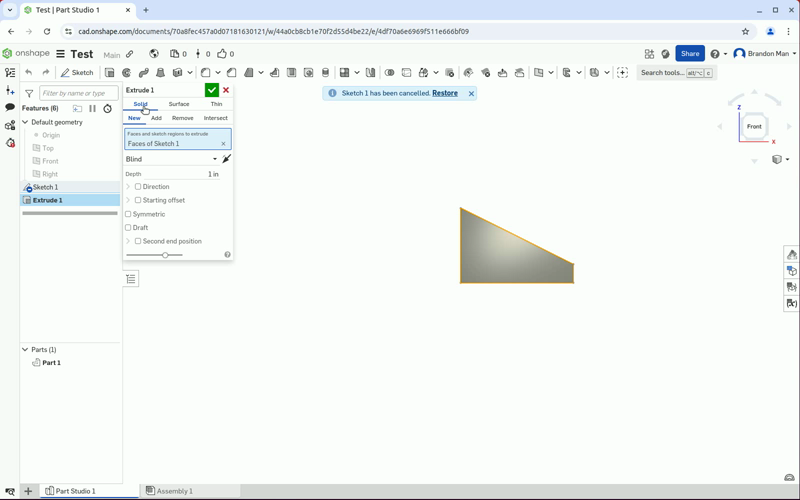
click(143, 106)
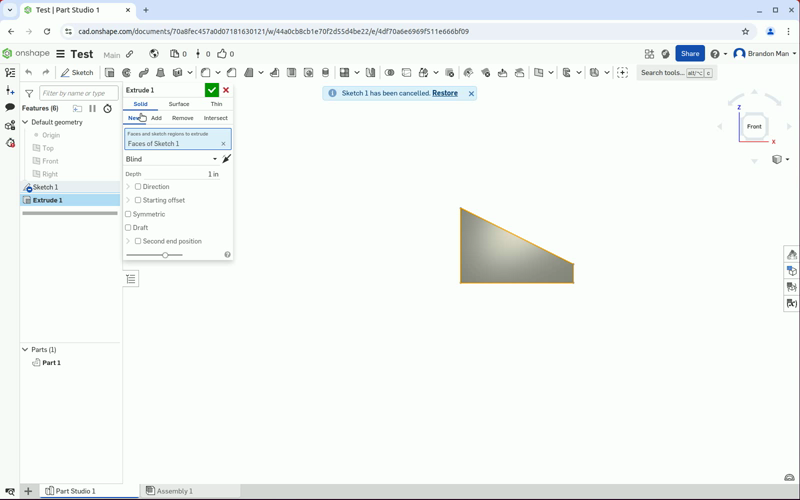
mouse_move(137, 120)
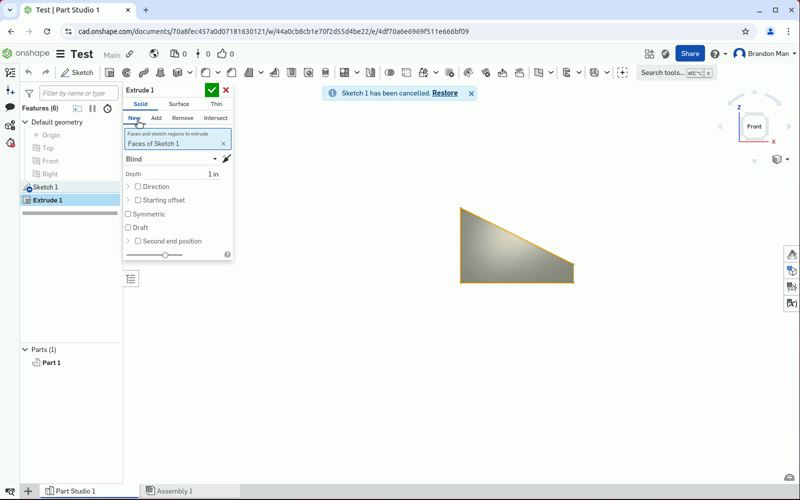
click(137, 120)
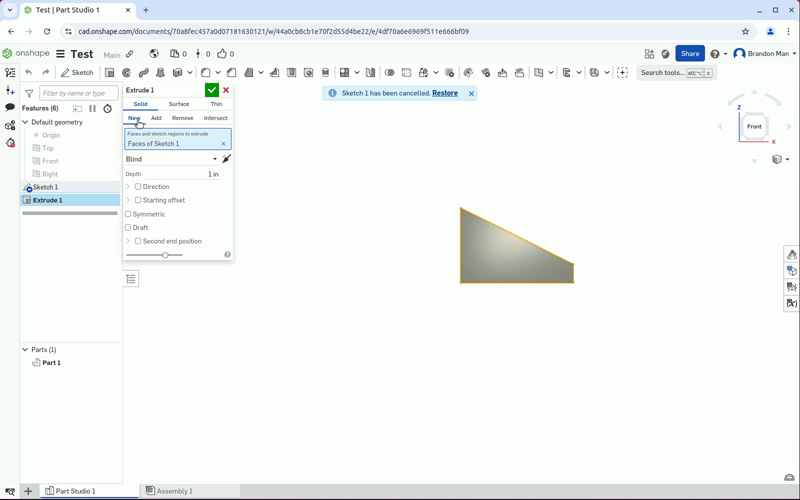
key(tab, 4)
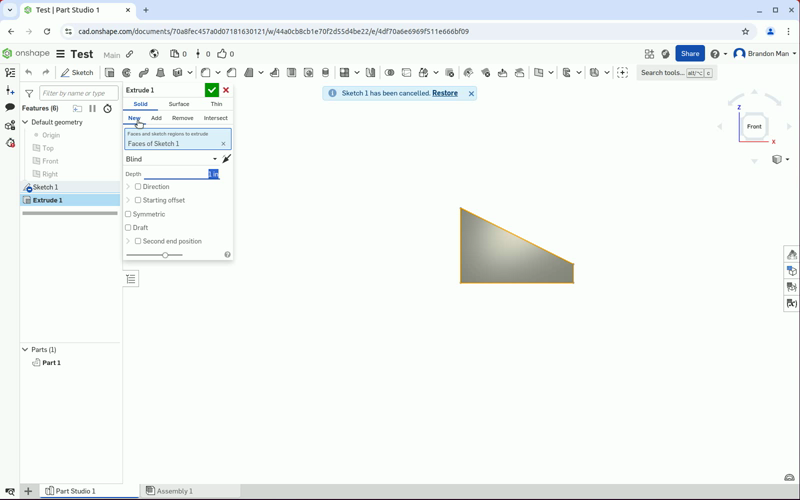
text(15.405)
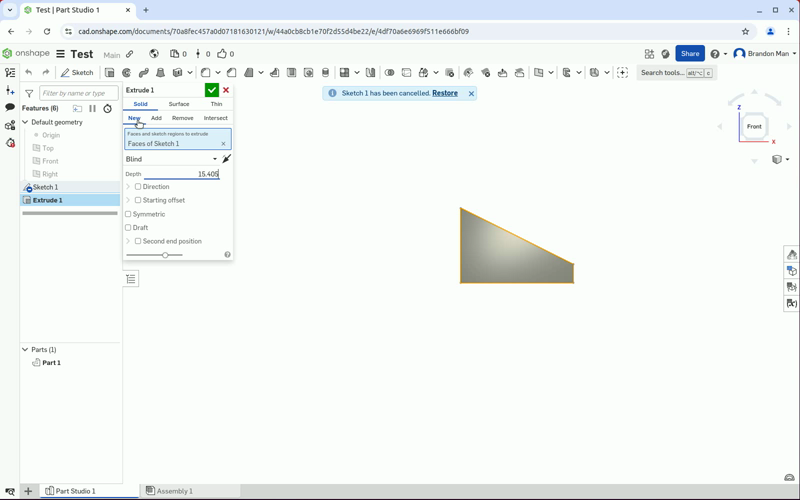
key(enter)
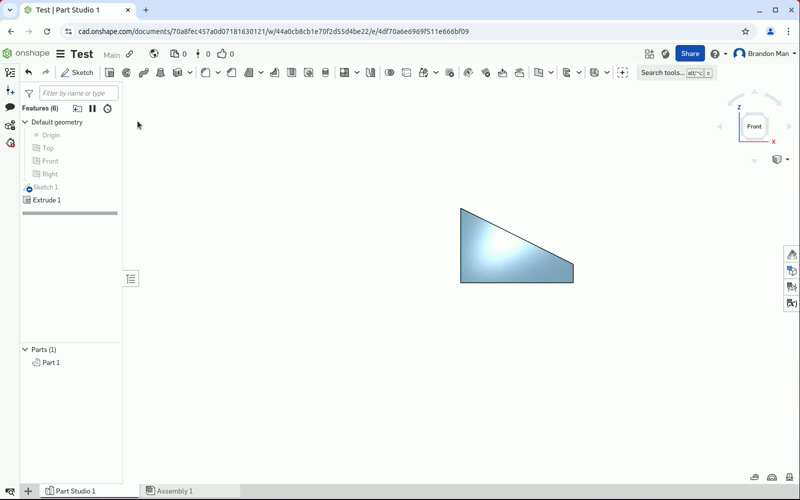
key(shift+h)
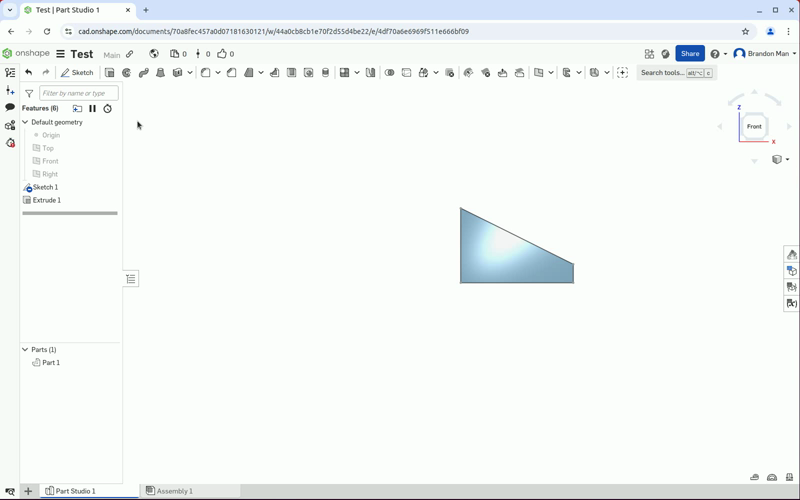
key(shift+h)
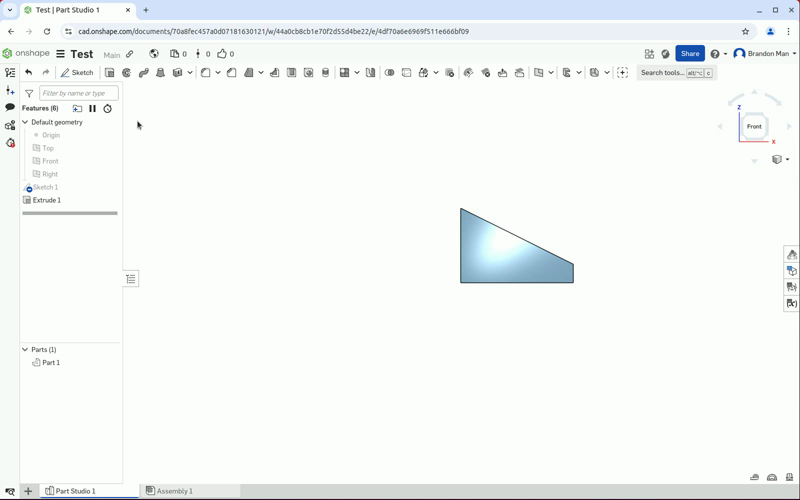
mouse_move(73, 189)
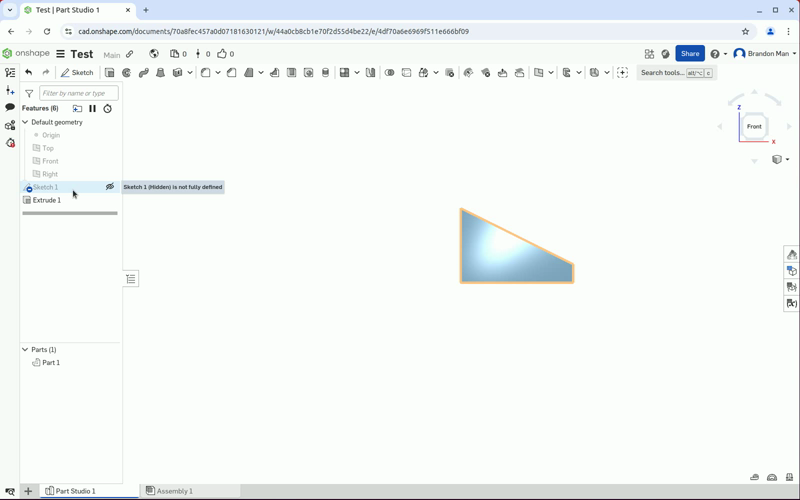
click(73, 189)
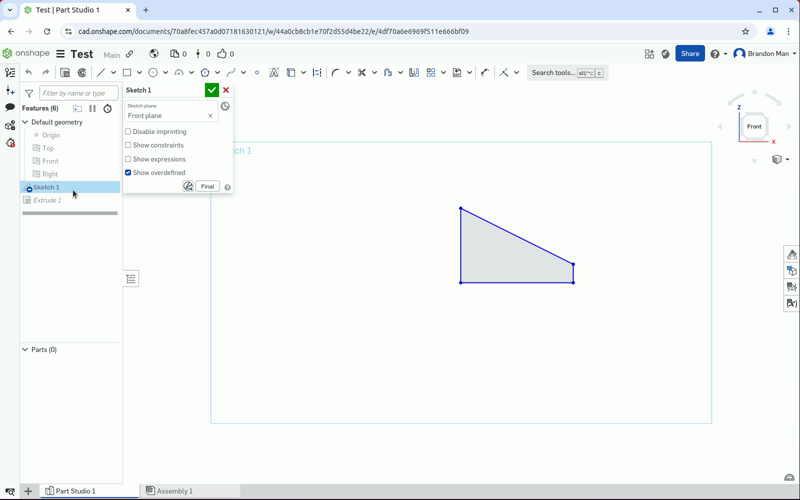
mouse_move(229, 92)
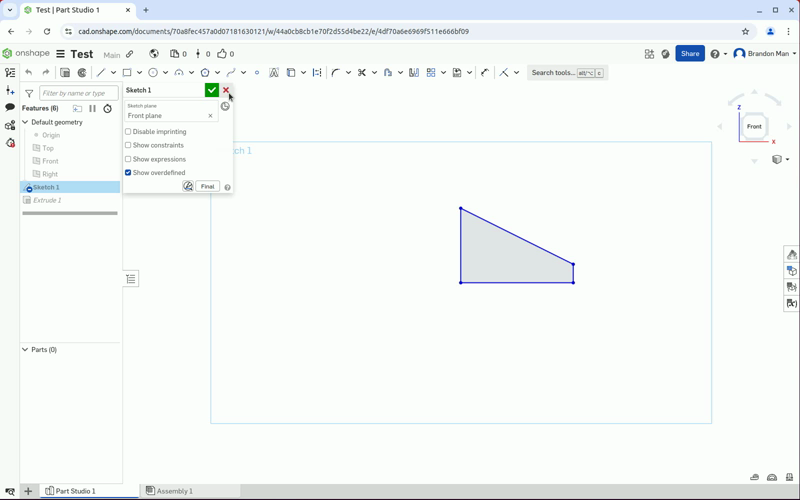
click(229, 92)
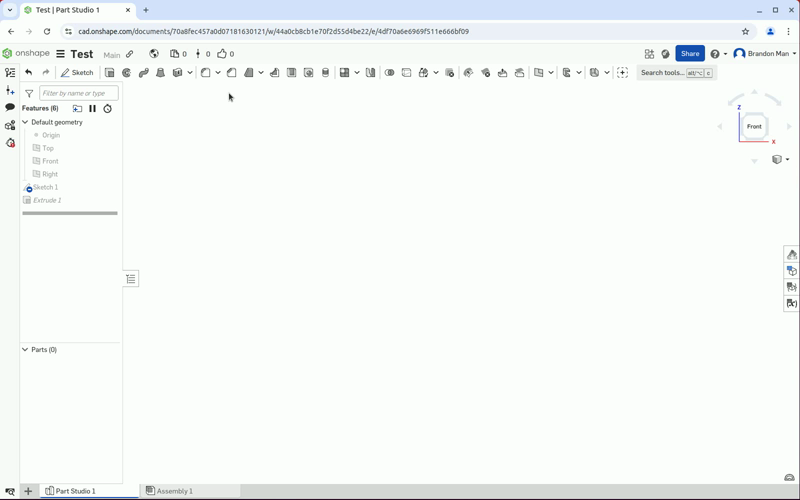
mouse_move(73, 352)
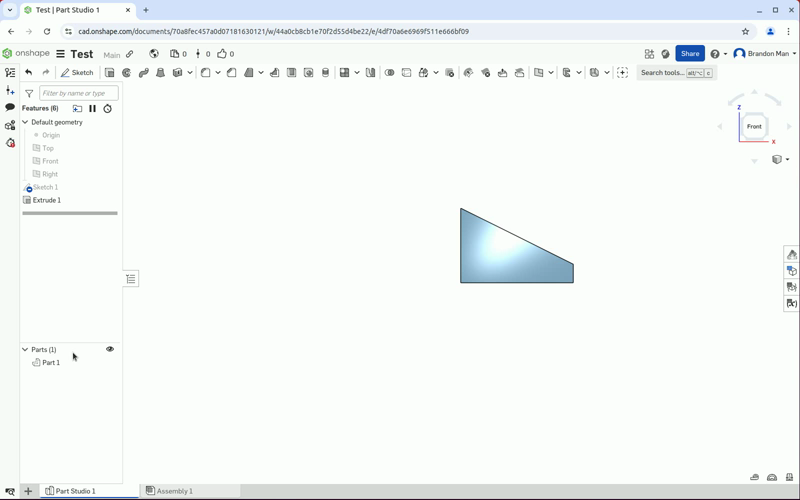
key(y)
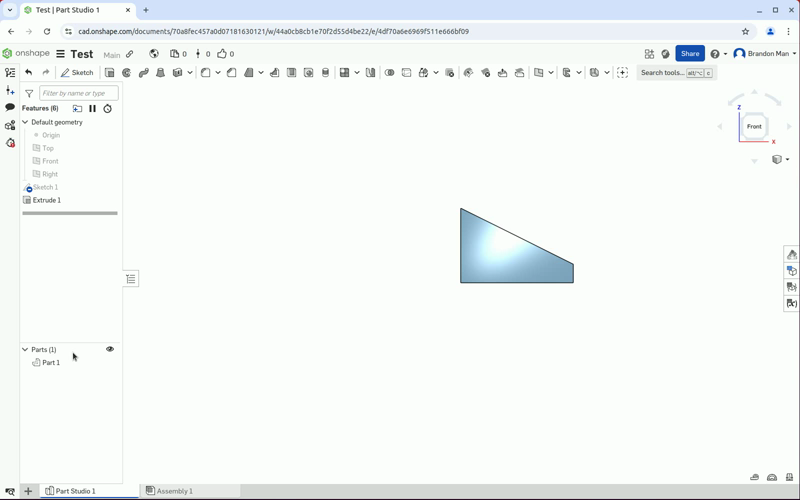
key(shift+p)
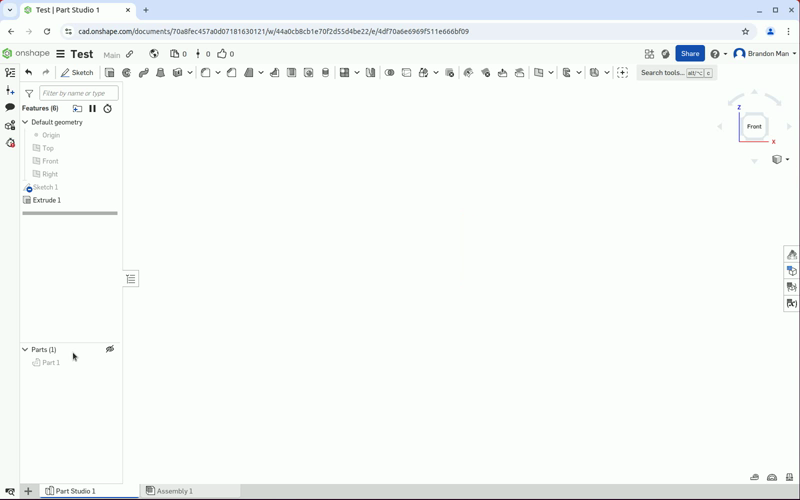
key(space)
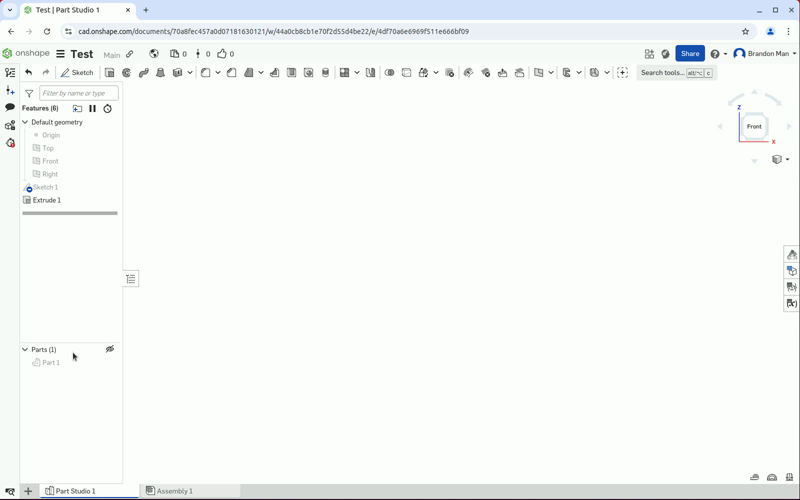
key_down(shift)
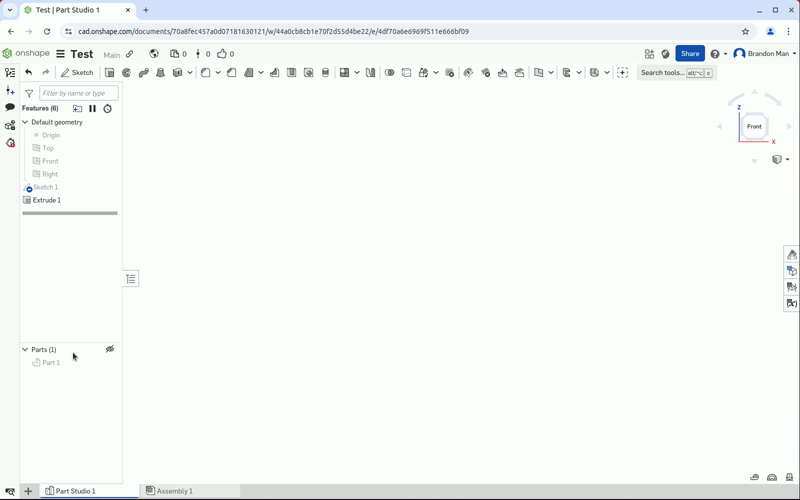
key(left)
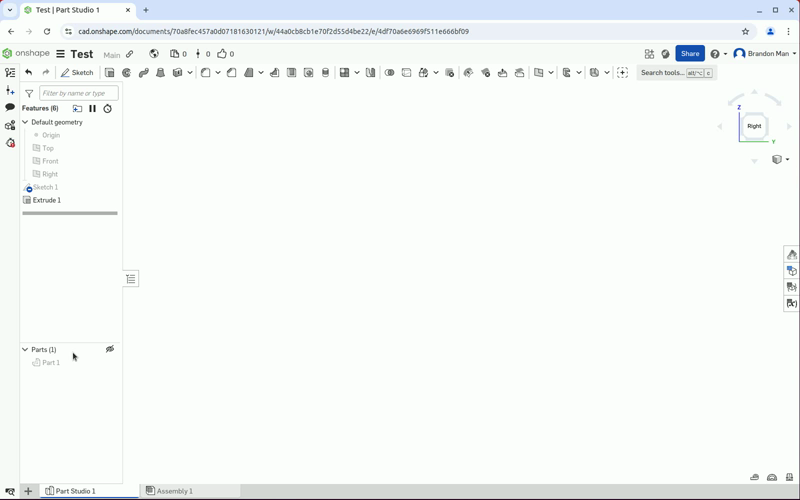
key_up(shift)
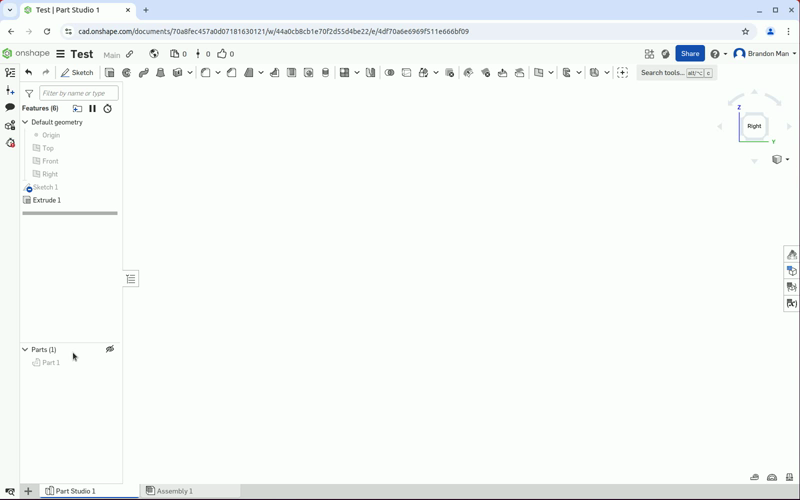
mouse_move(73, 352)
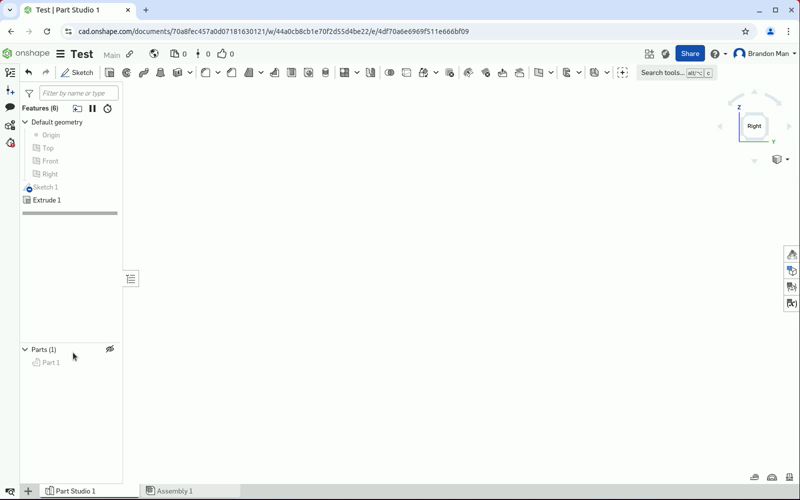
key(shift+y)
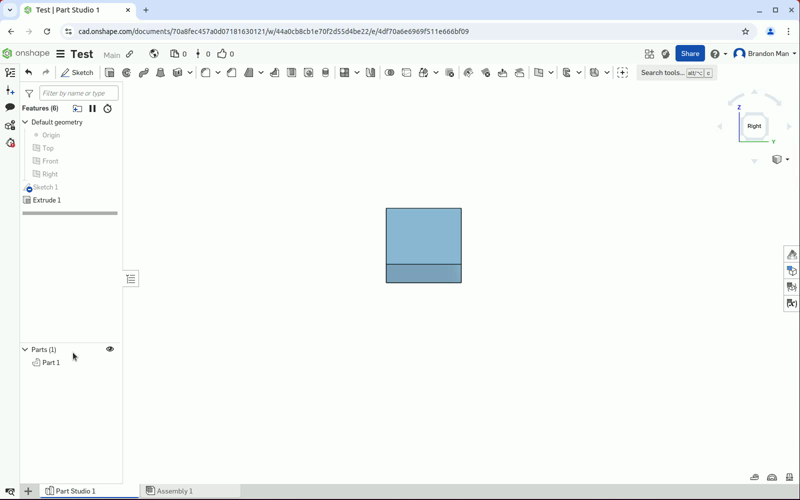
mouse_move(541, 75)
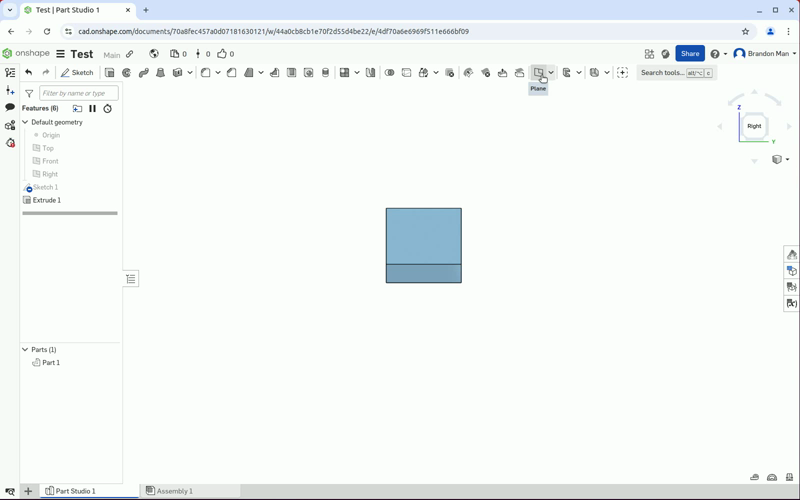
click(541, 75)
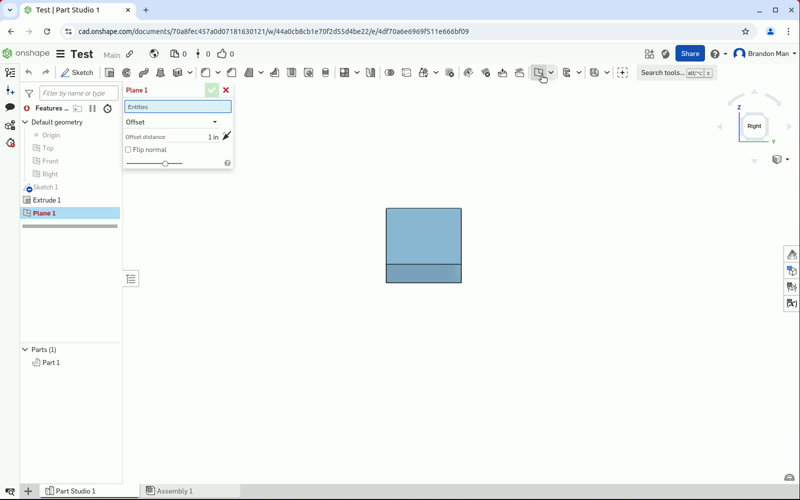
mouse_move(73, 176)
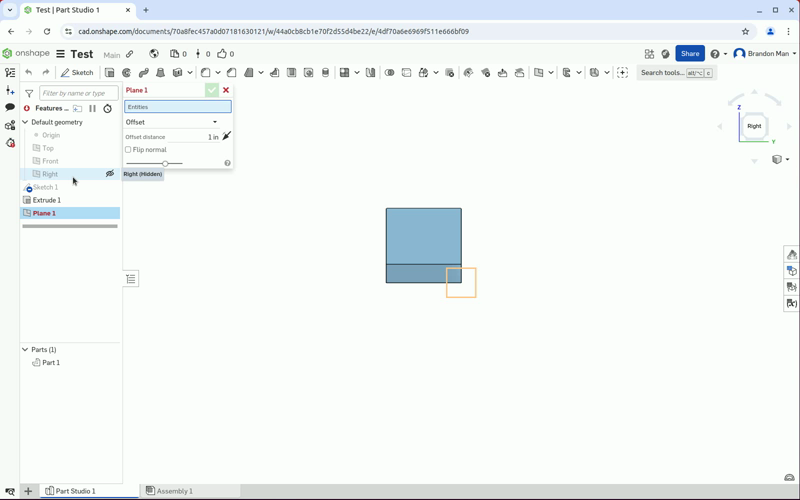
click(73, 176)
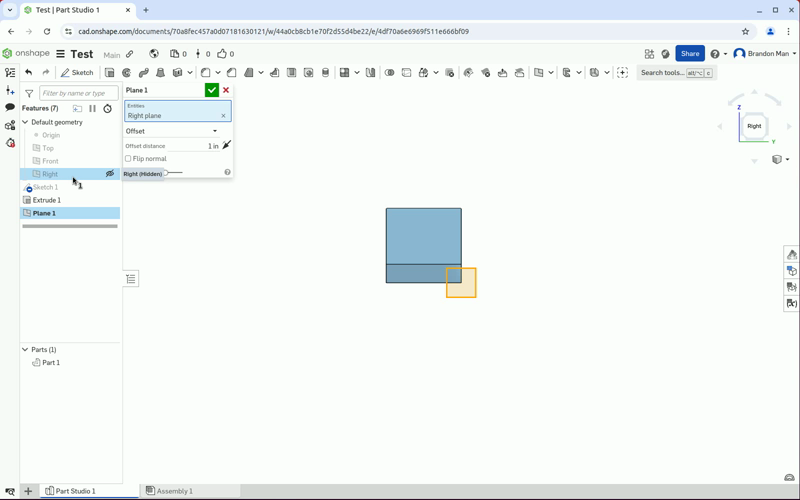
key(tab, 2)
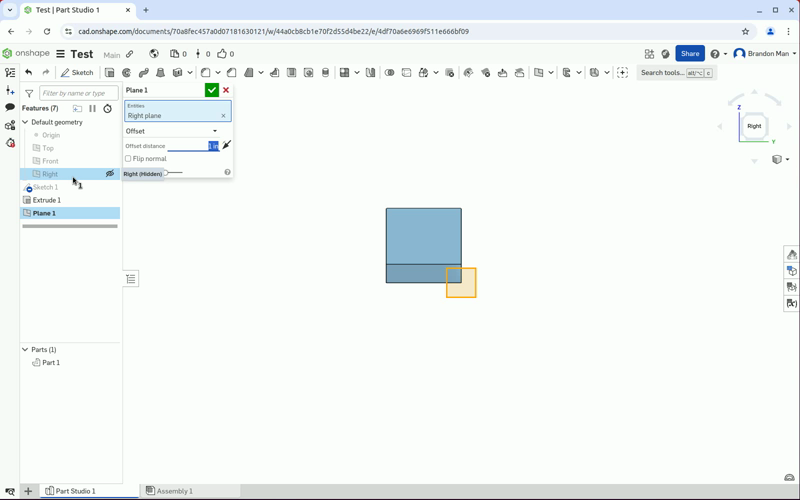
text(23.108)
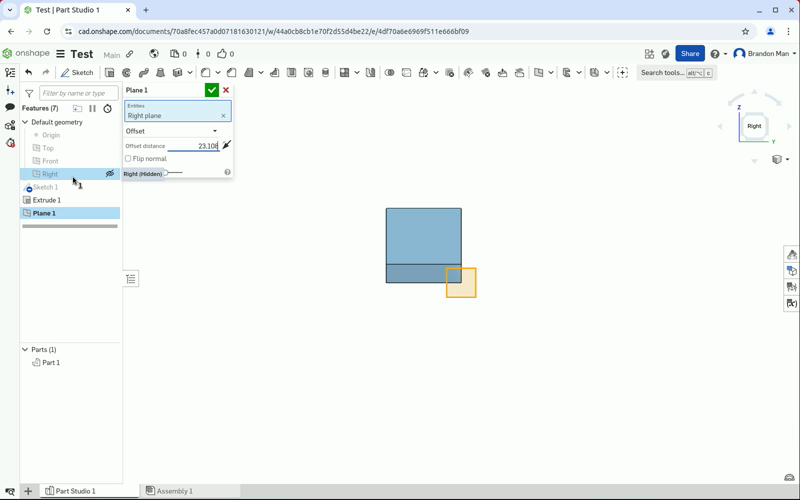
key(enter, 2)
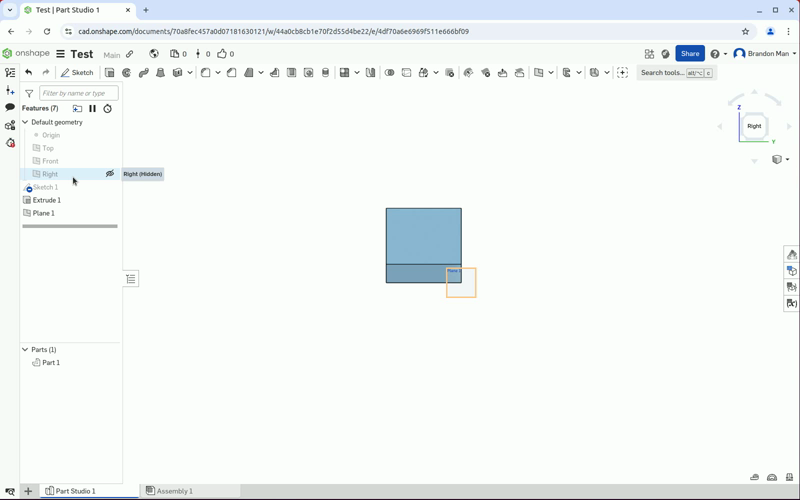
key(shift+s)
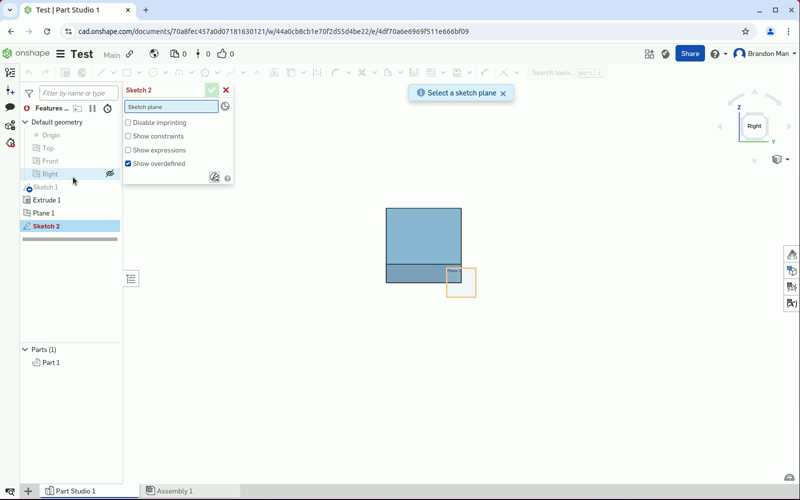
mouse_move(73, 215)
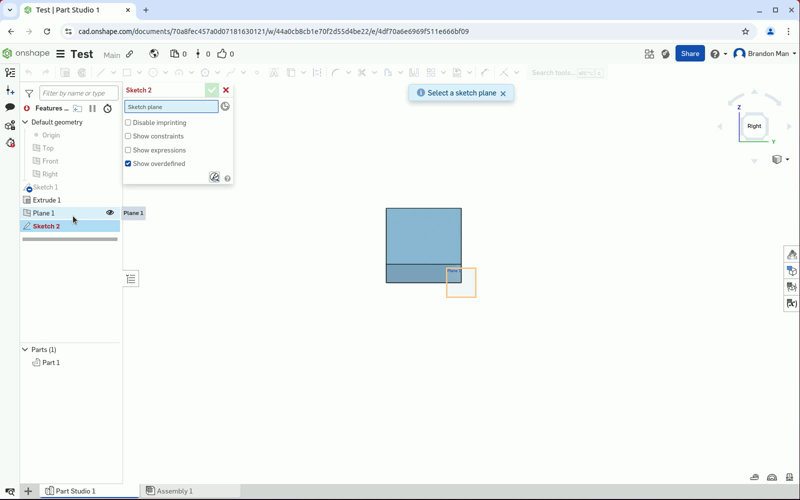
click(73, 215)
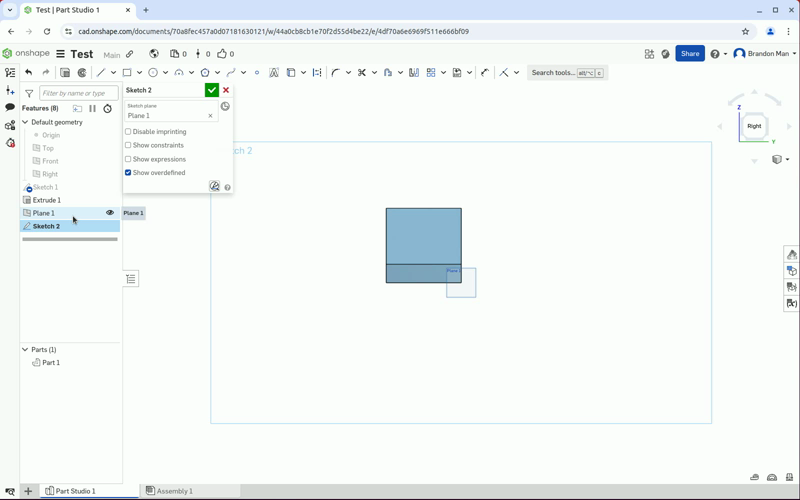
mouse_move(73, 352)
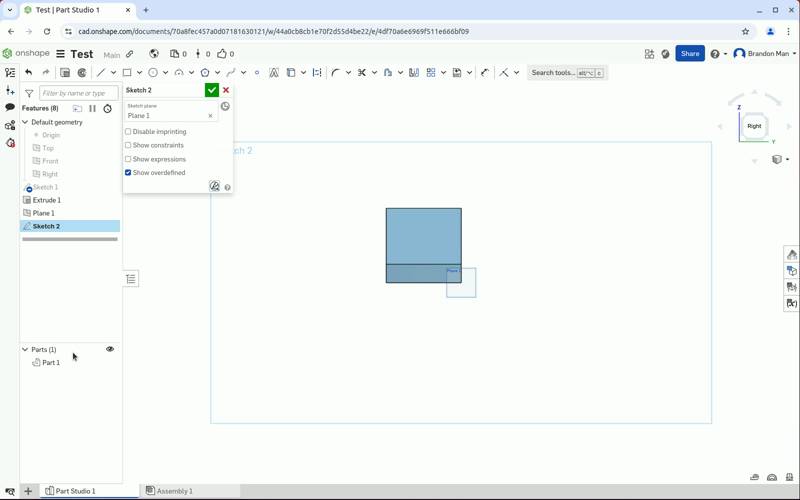
key(y)
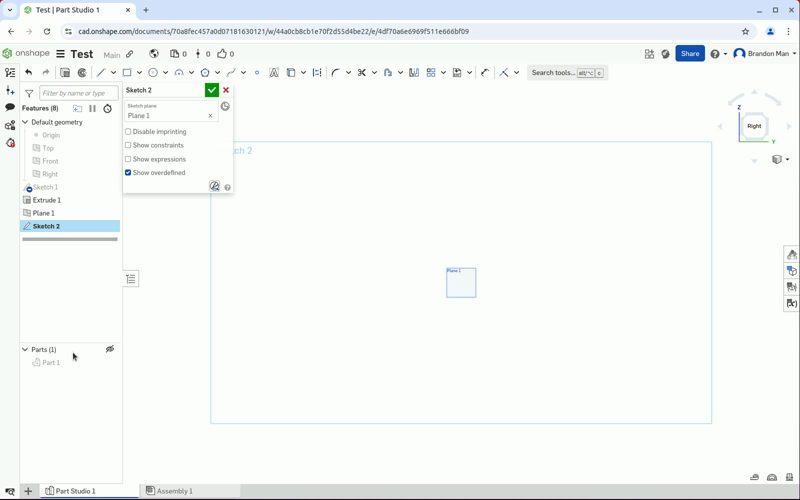
key(l)
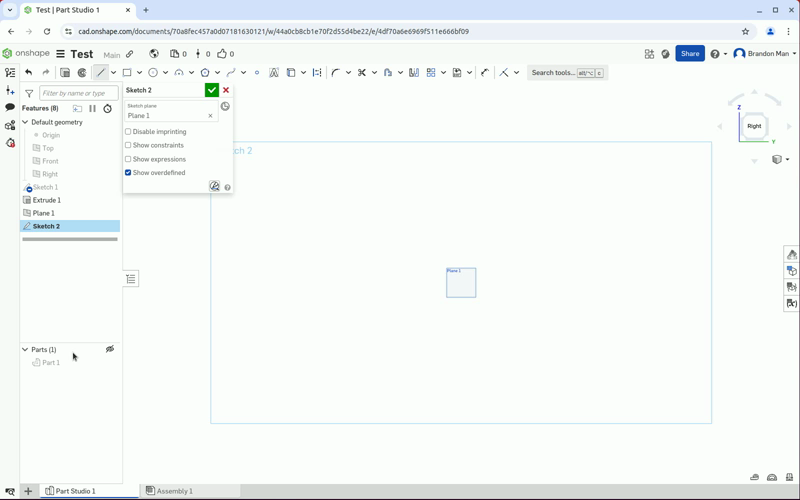
key_down(shift)
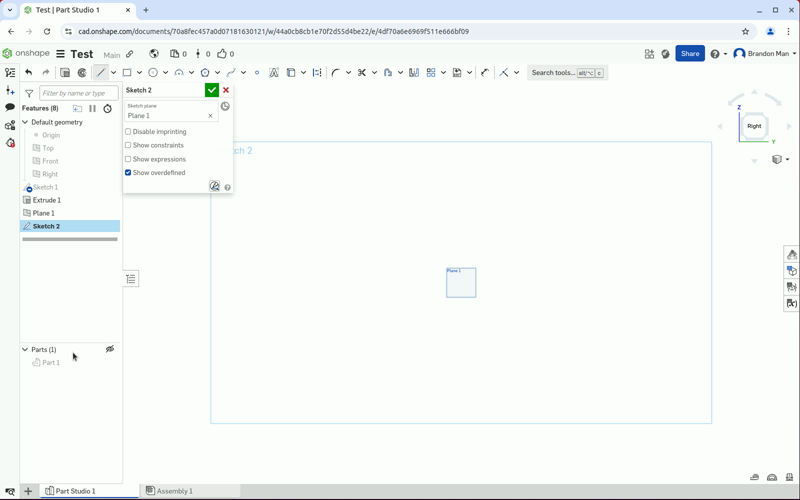
mouse_move(404, 282)
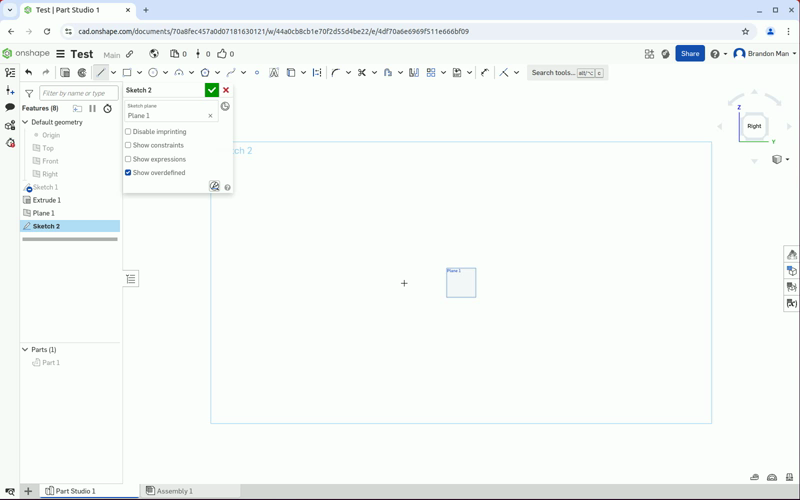
click(404, 282)
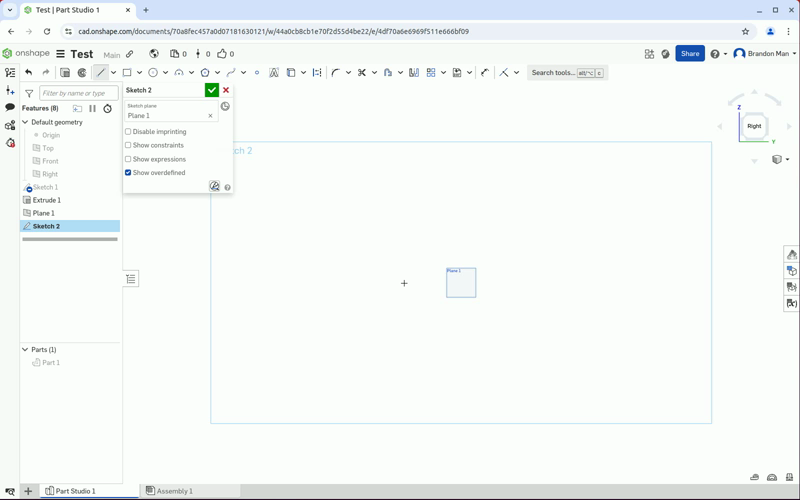
key_up(shift)
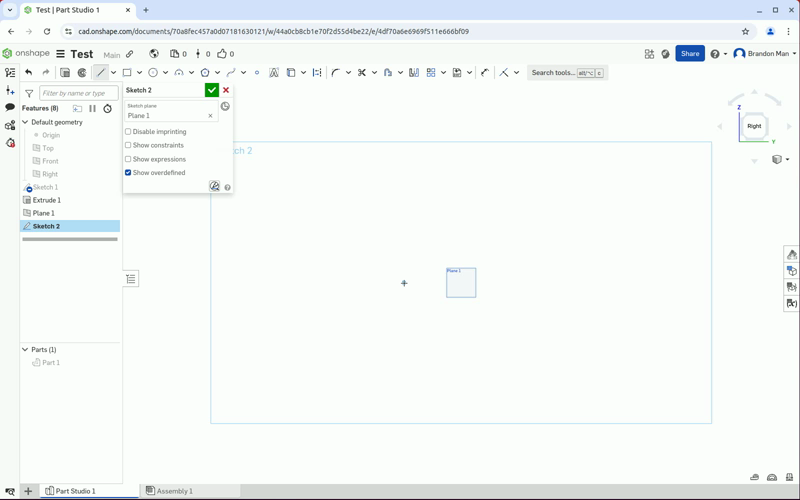
key_down(shift)
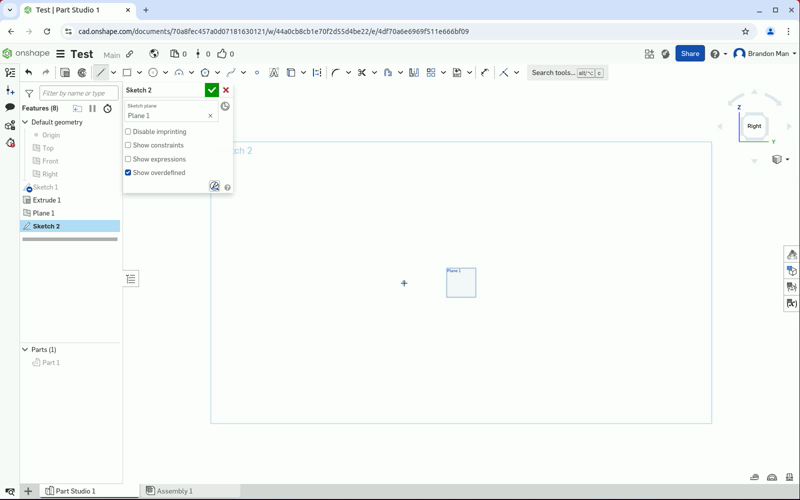
mouse_move(434, 282)
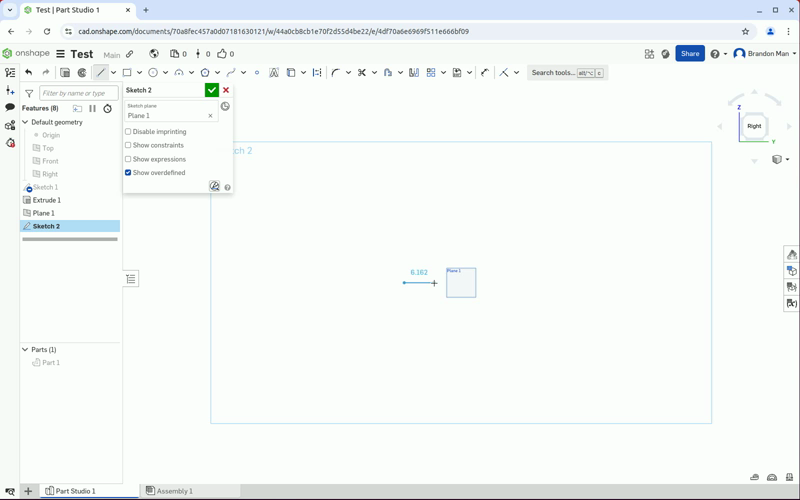
mouse_move(442, 282)
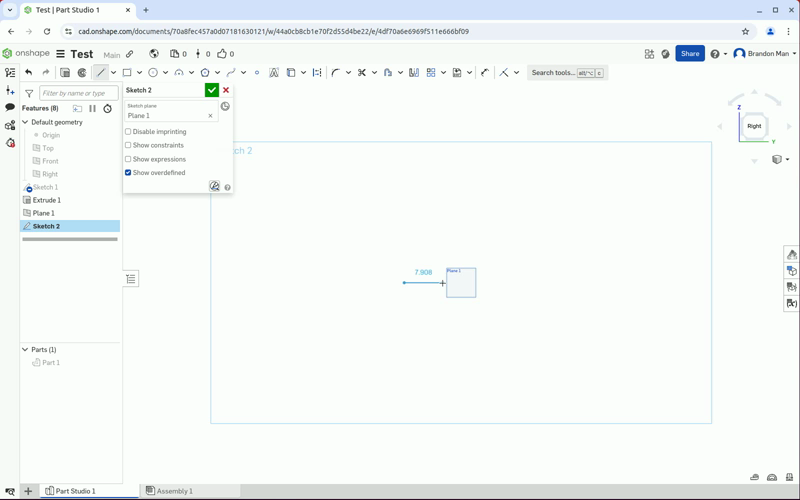
click(442, 282)
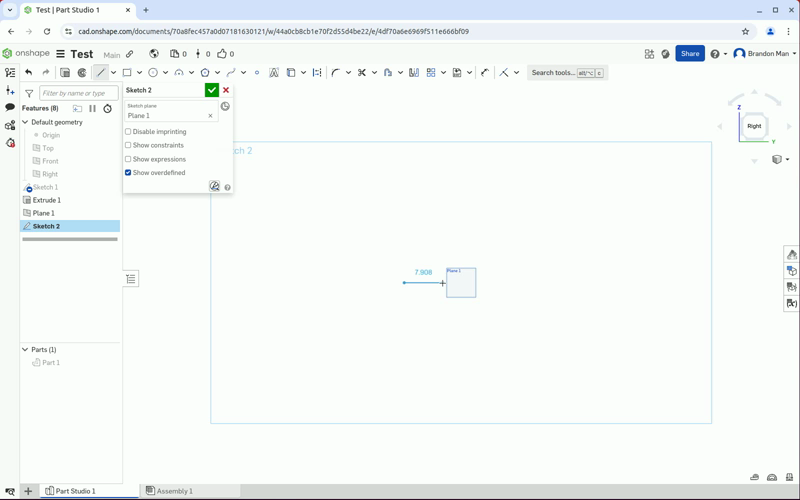
key_up(shift)
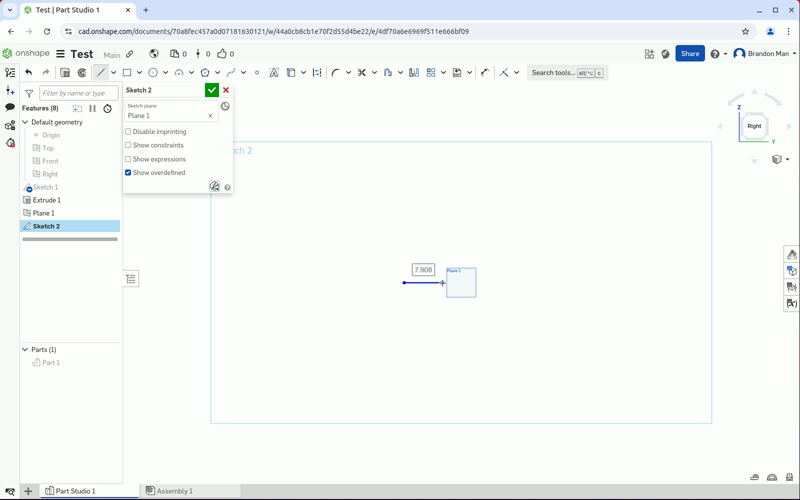
key_down(shift)
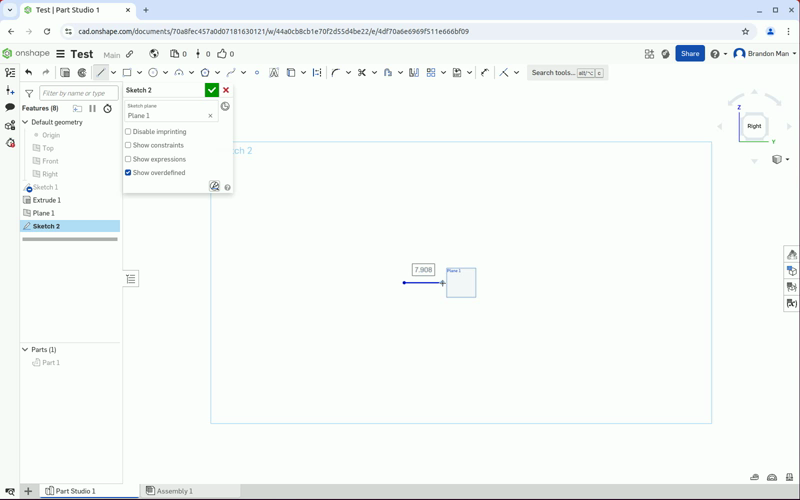
mouse_move(472, 282)
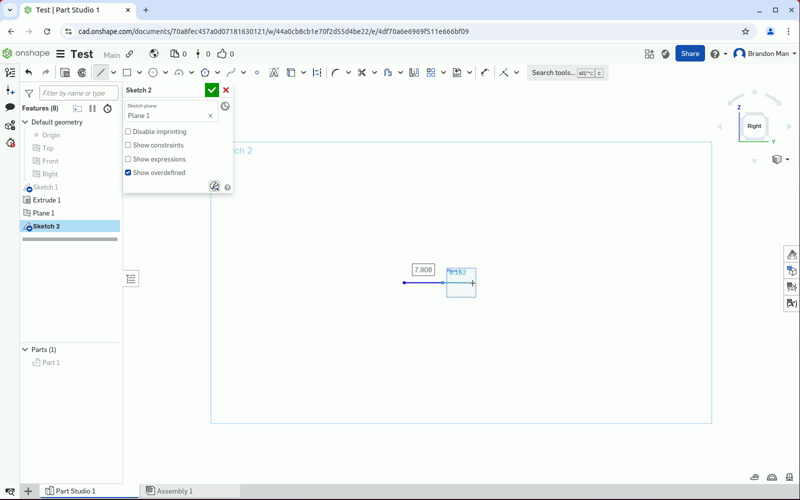
mouse_move(442, 263)
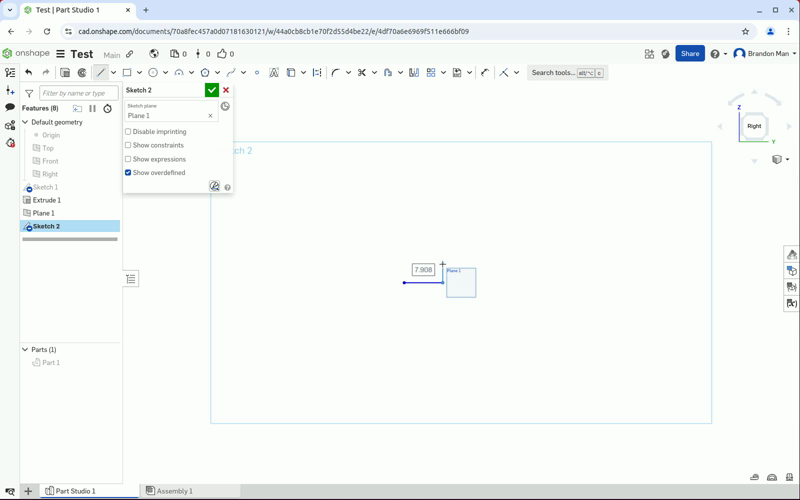
click(442, 263)
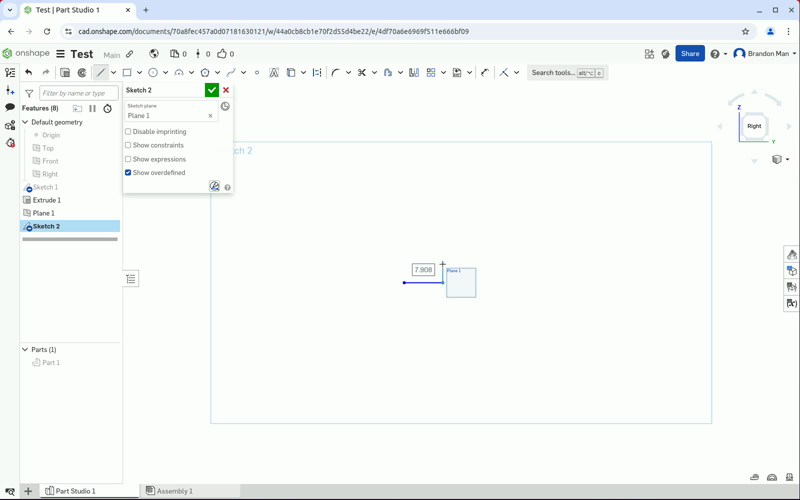
key_up(shift)
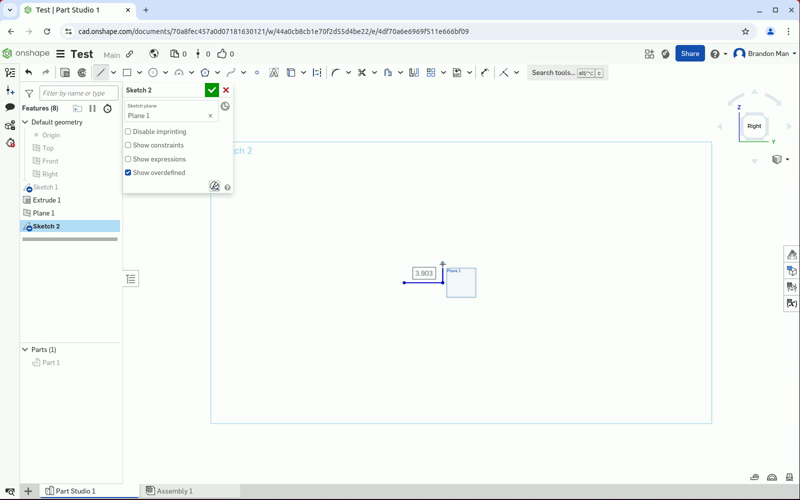
key_down(shift)
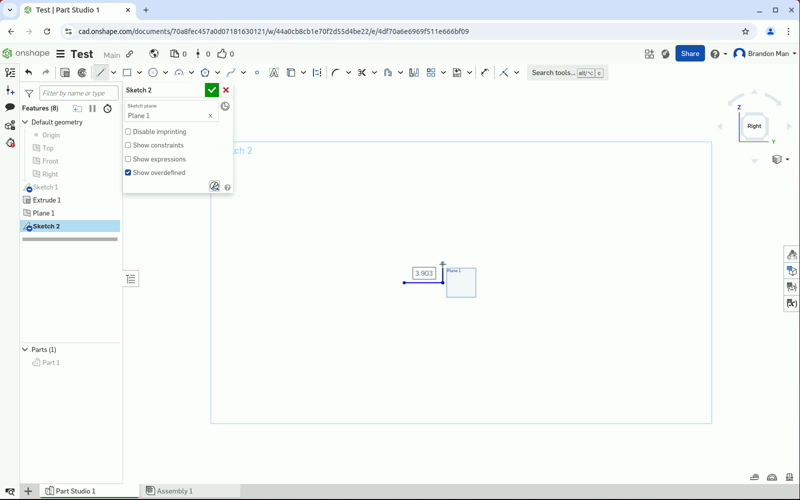
mouse_move(472, 263)
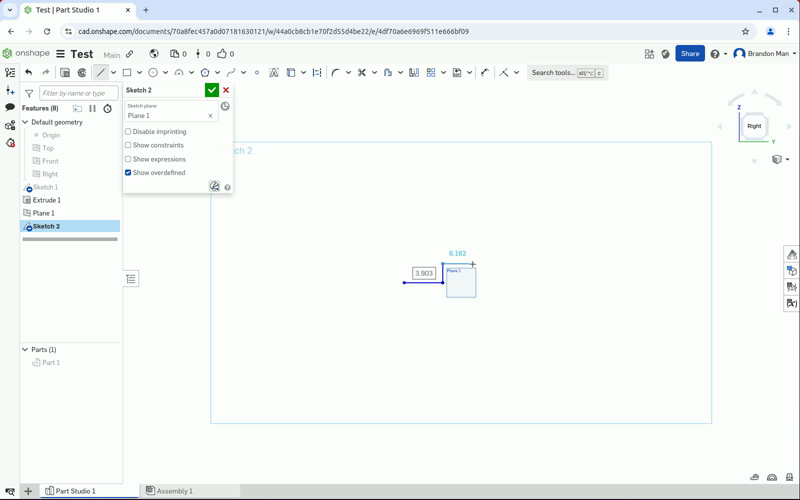
mouse_move(404, 263)
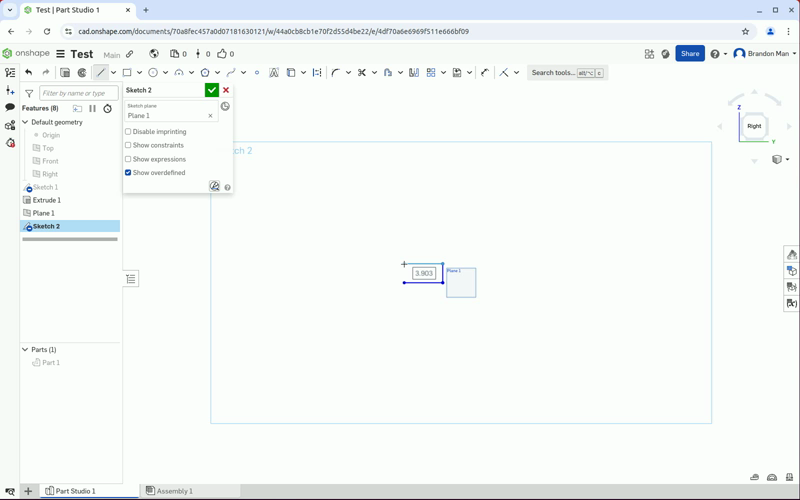
click(404, 263)
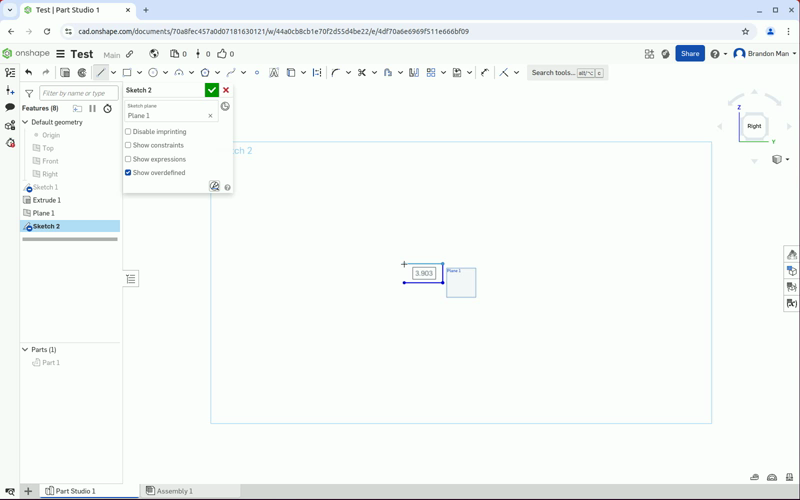
key_up(shift)
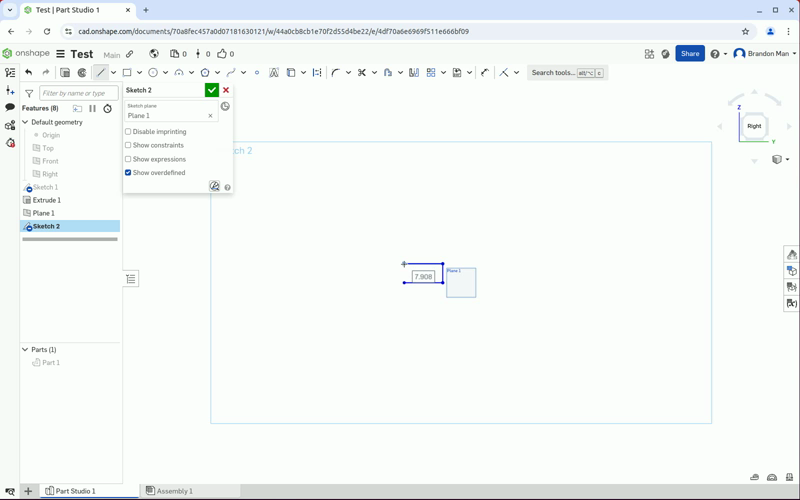
mouse_move(434, 263)
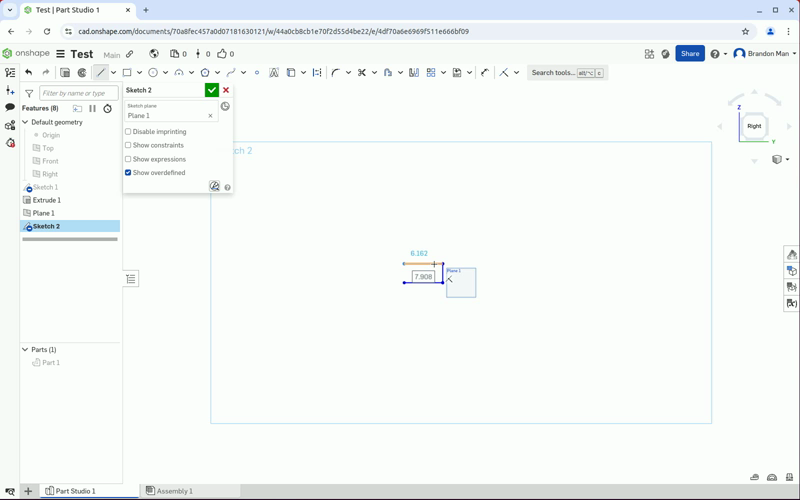
key_down(shift)
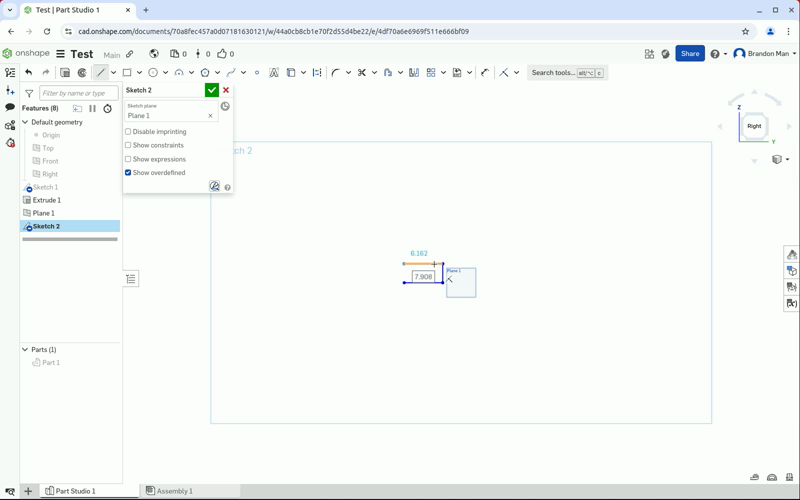
mouse_move(404, 282)
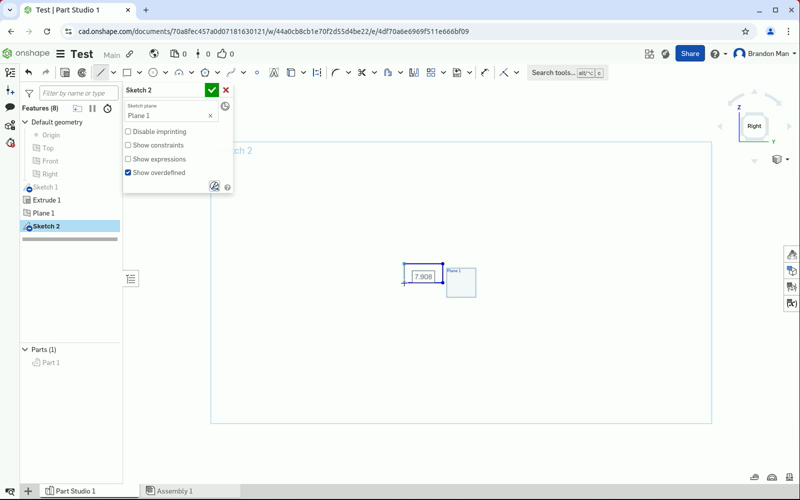
key_up(shift)
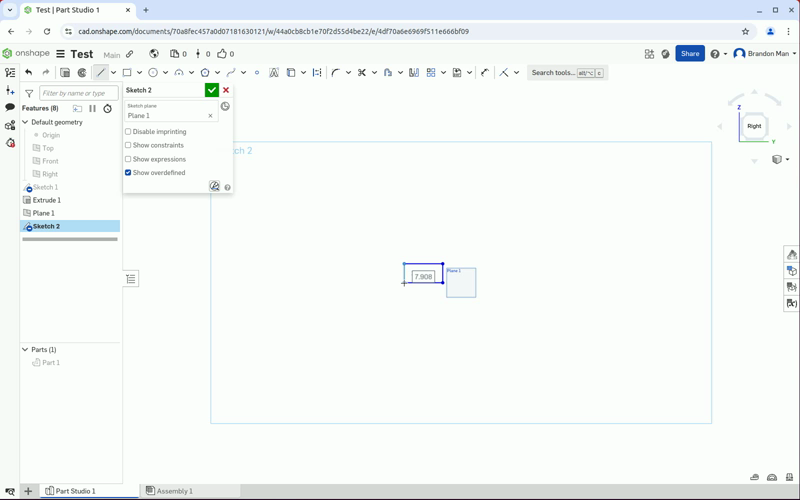
click(404, 282)
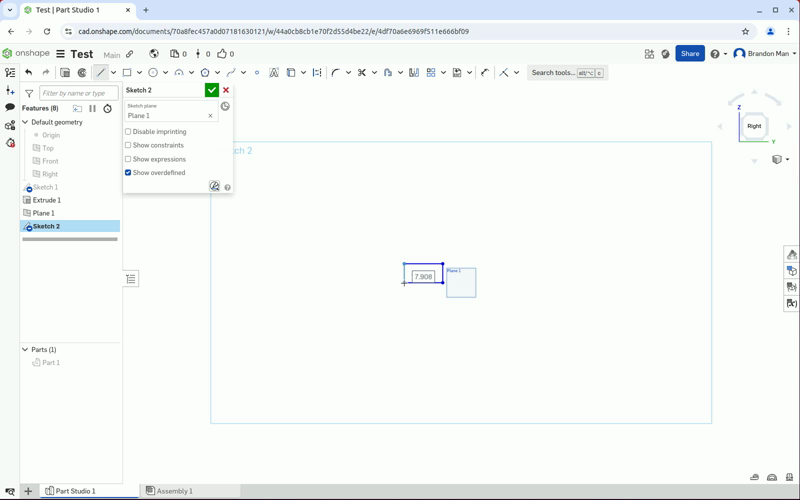
key(esc)
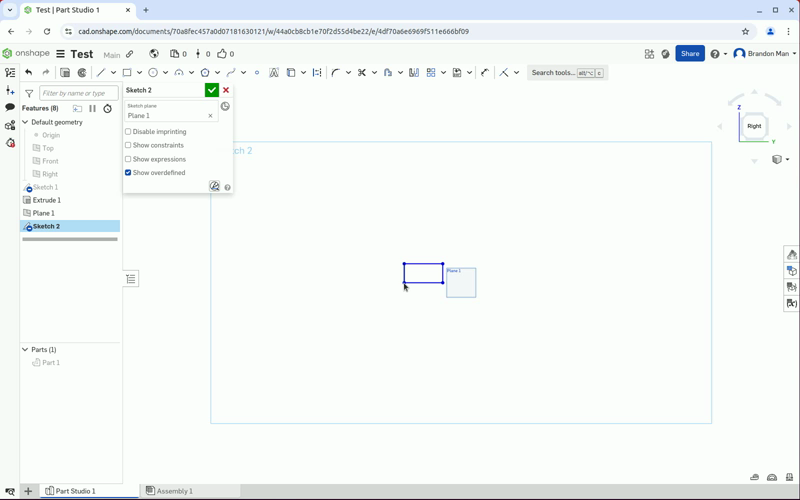
mouse_move(405, 264)
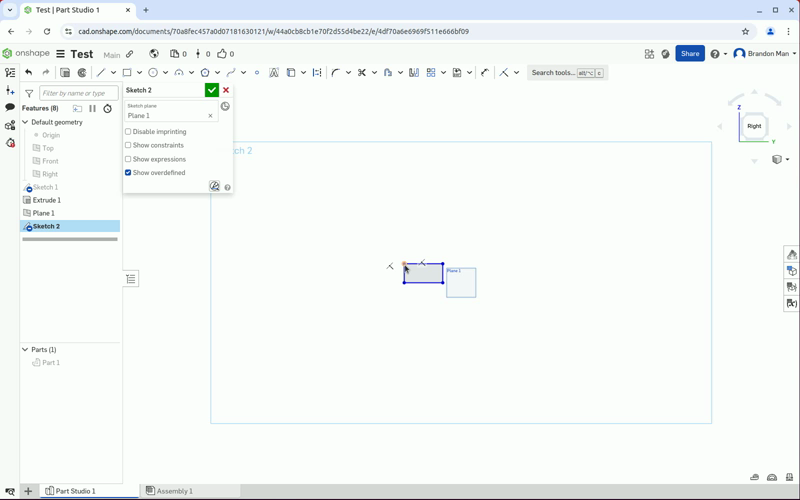
scroll(6)
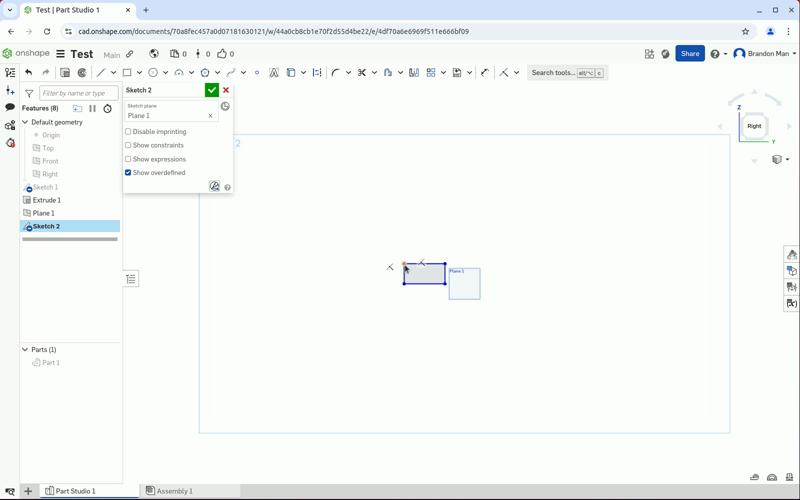
scroll(6)
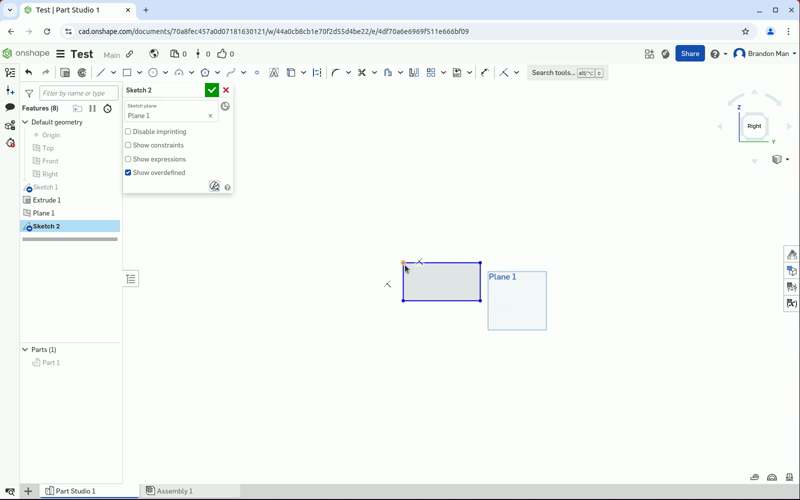
scroll(6)
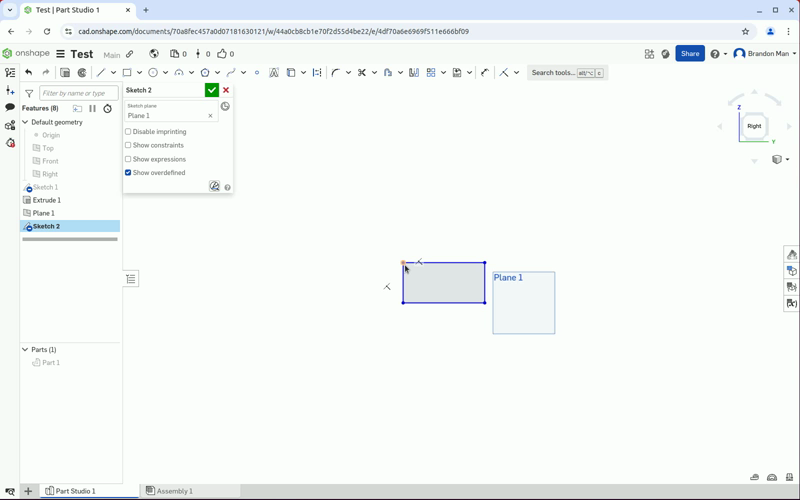
scroll(6)
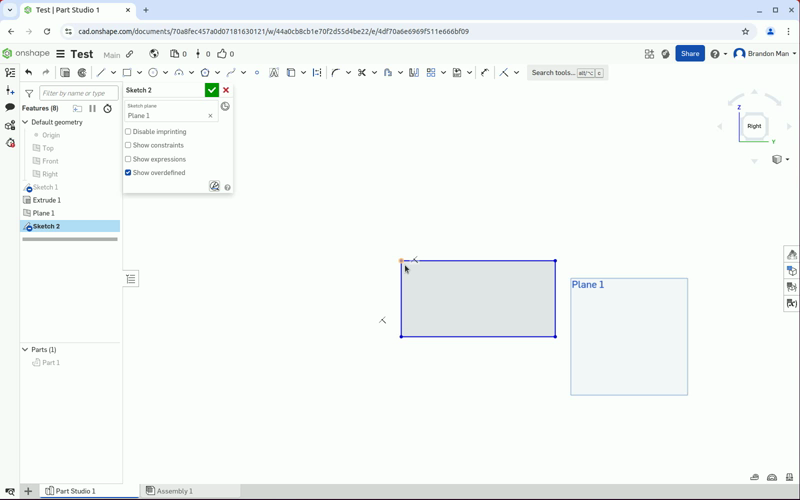
scroll(6)
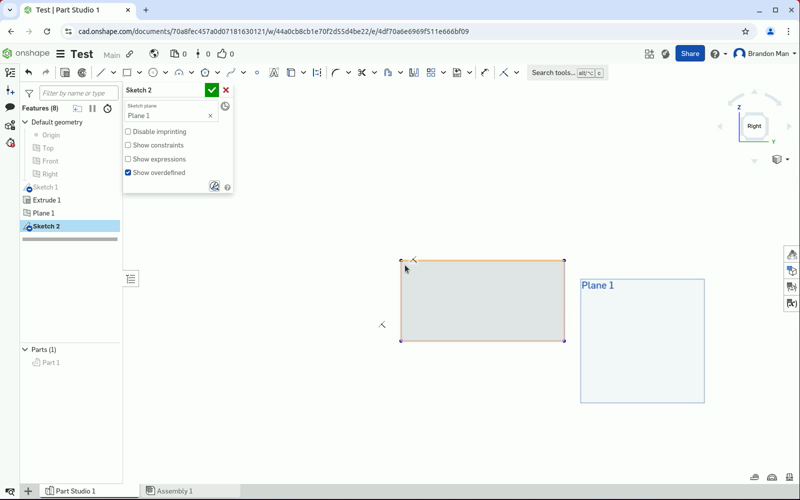
scroll(6)
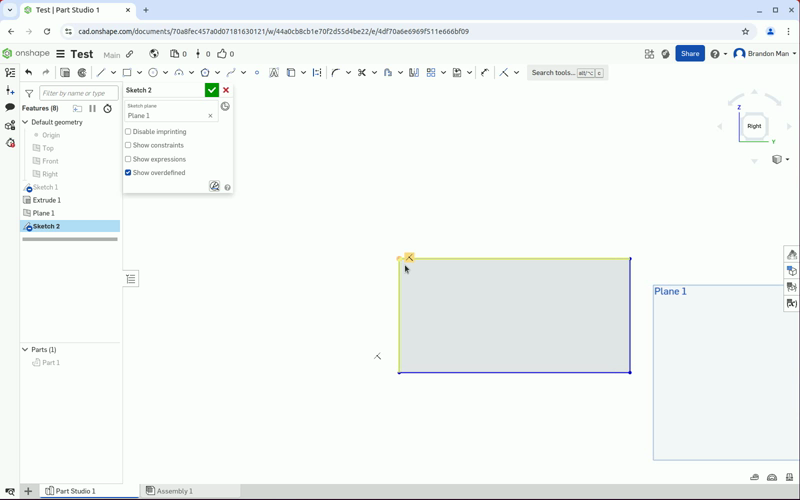
scroll(6)
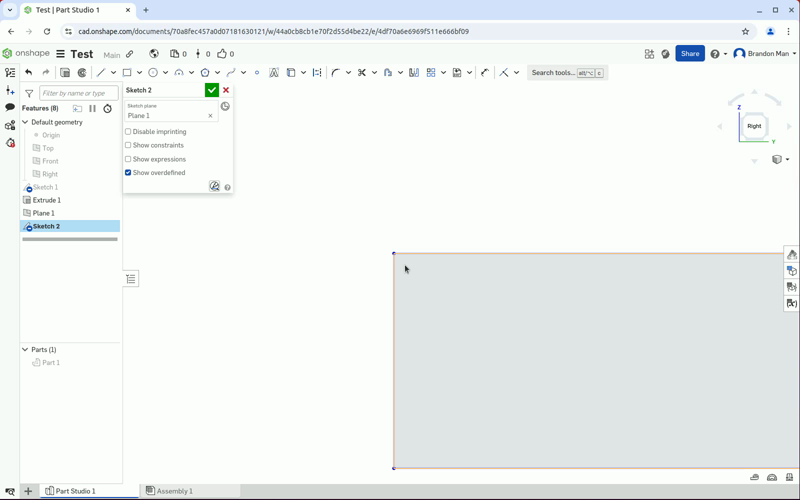
click(405, 264)
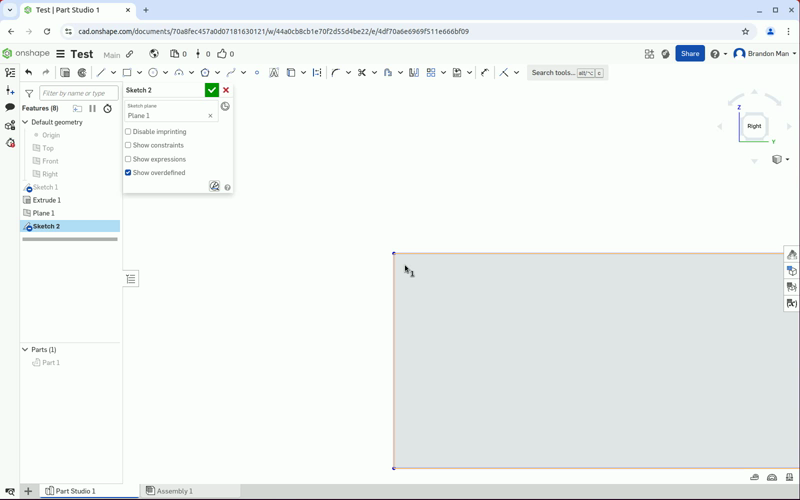
scroll(-6)
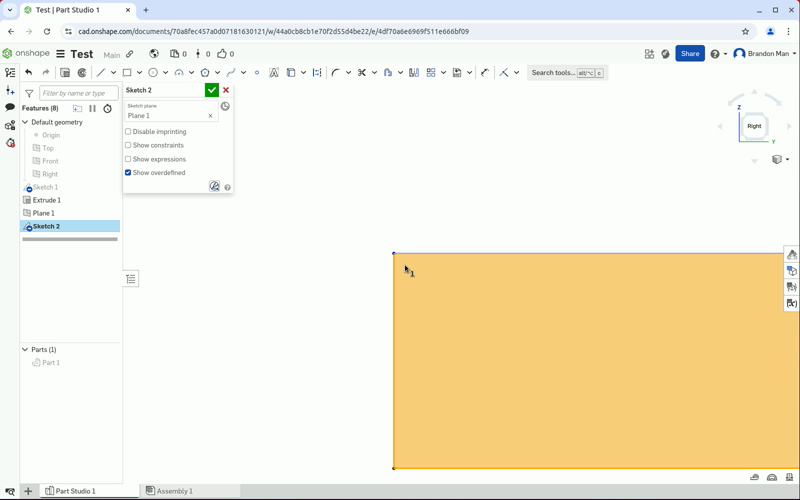
scroll(-6)
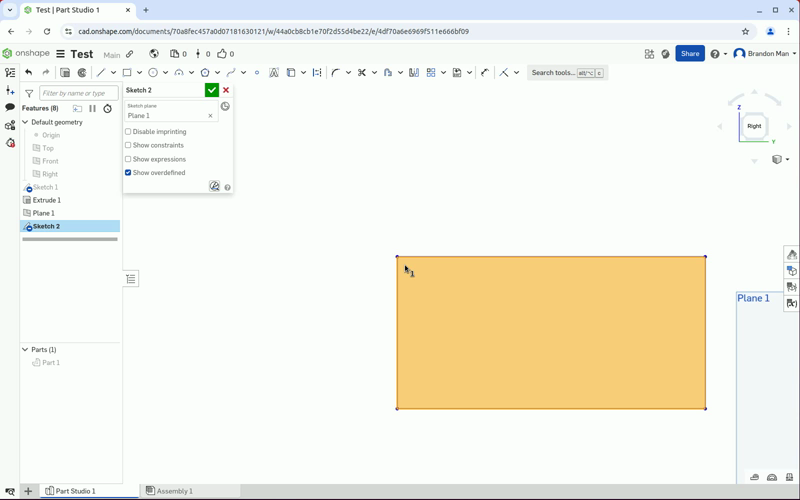
scroll(-6)
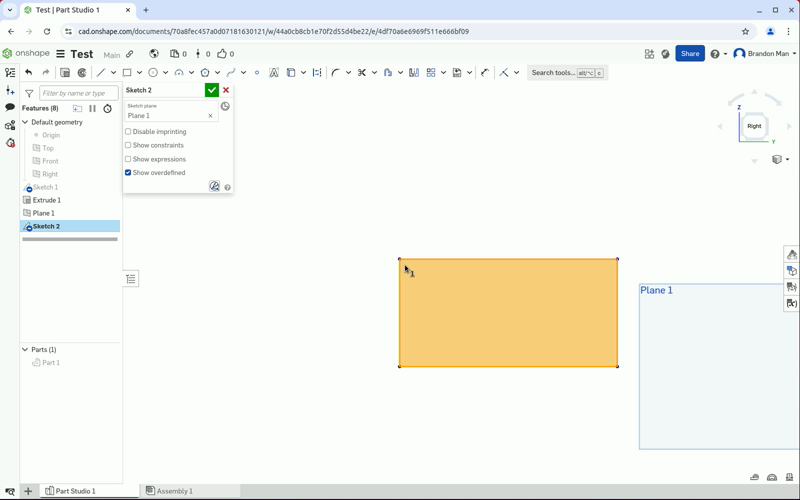
scroll(-6)
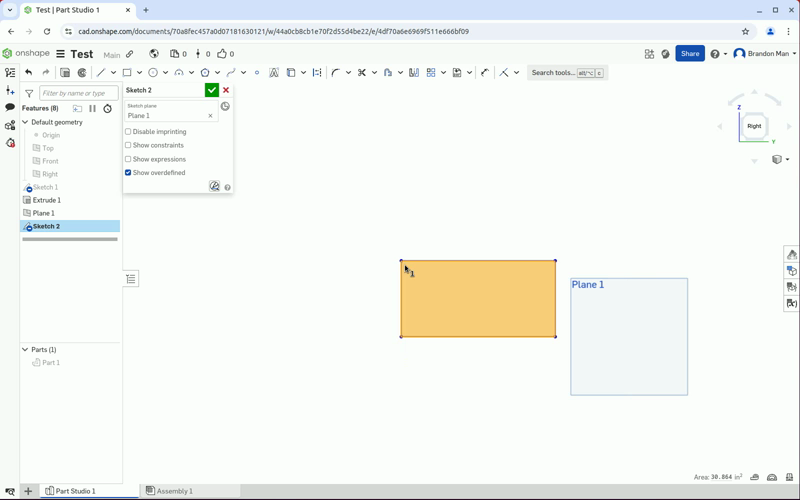
scroll(-6)
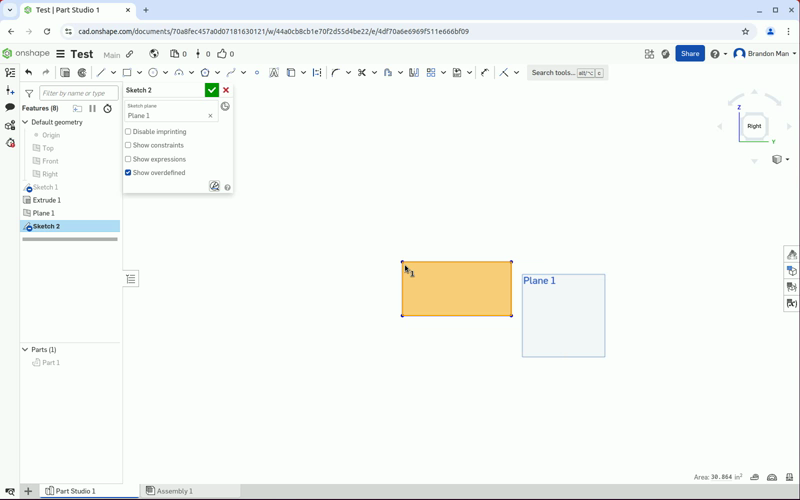
scroll(-6)
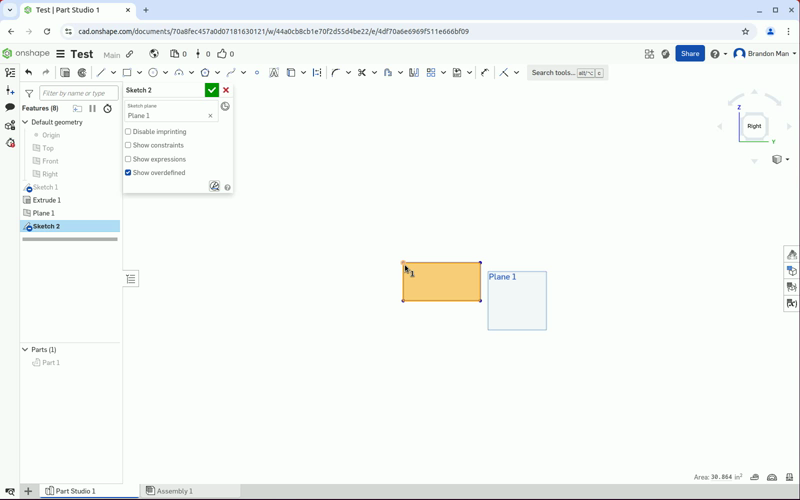
scroll(-6)
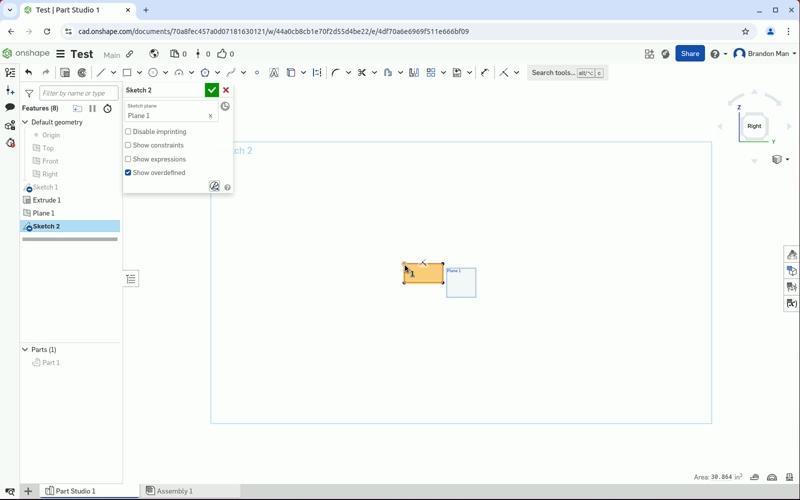
mouse_move(73, 352)
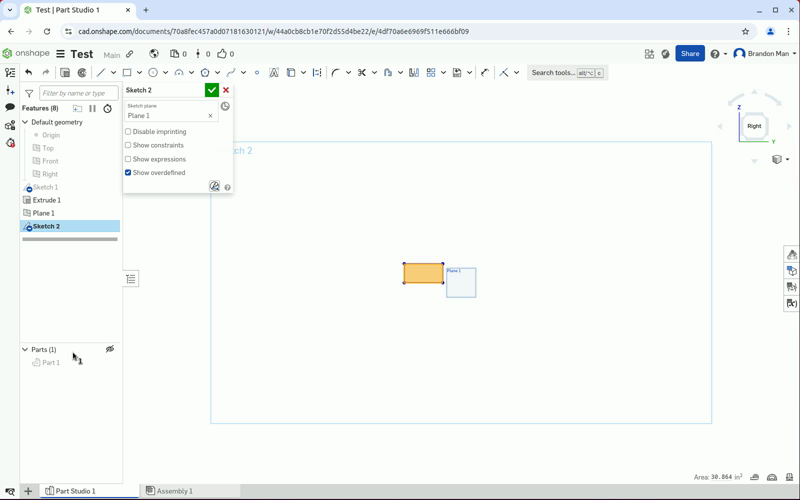
key(shift+y)
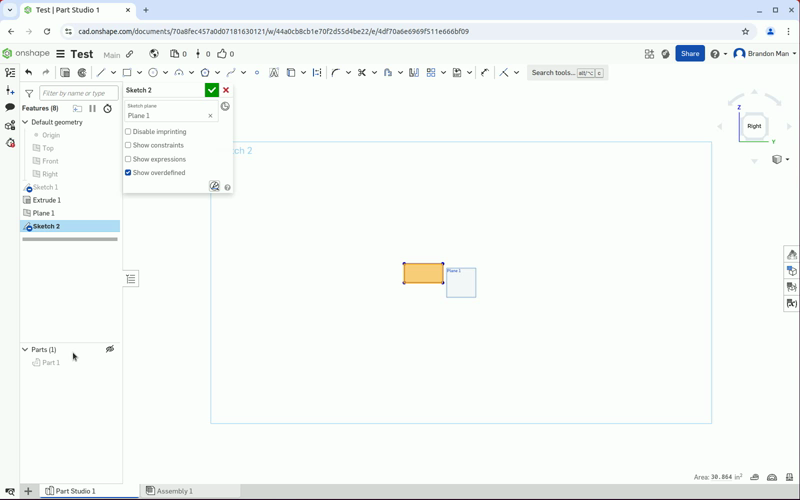
key(shift+e)
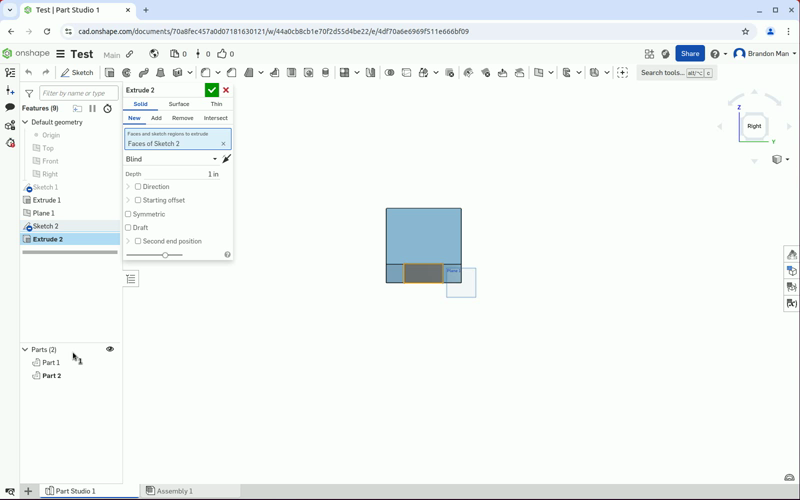
mouse_move(143, 106)
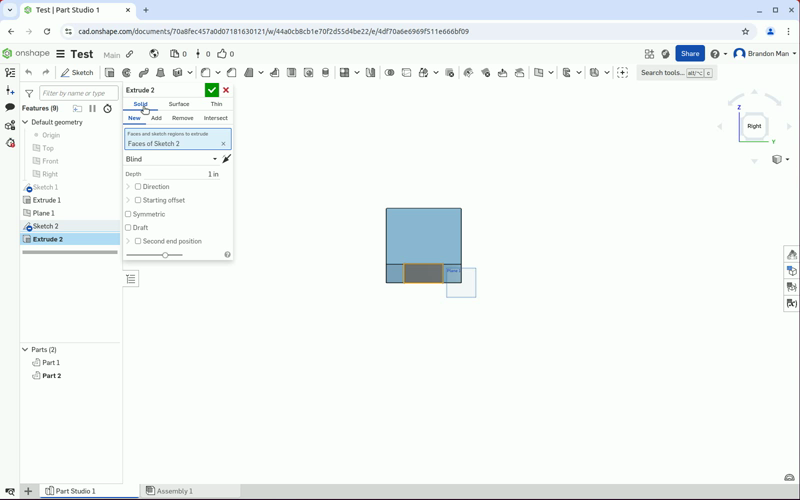
click(143, 106)
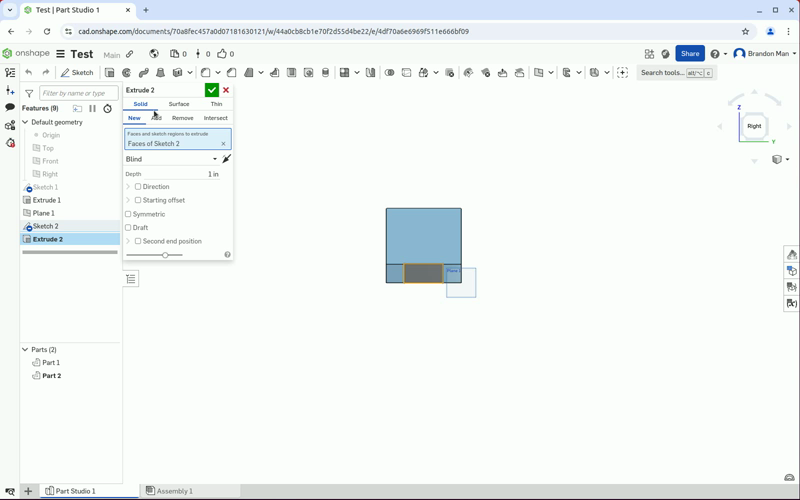
mouse_move(186, 120)
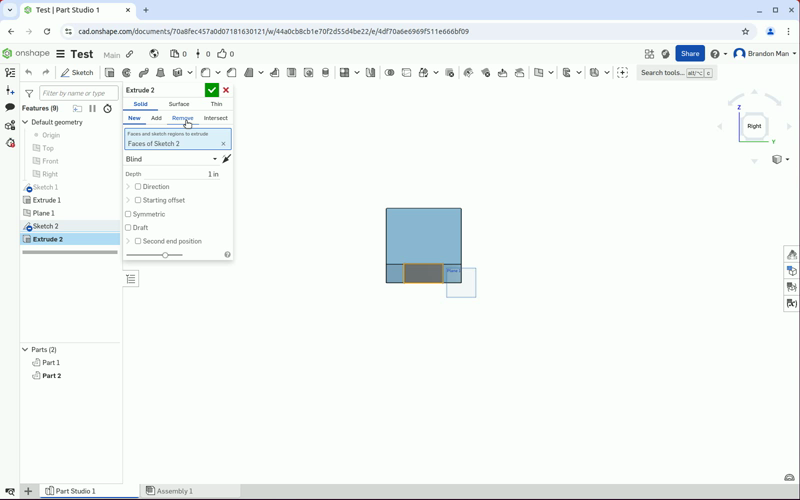
click(186, 120)
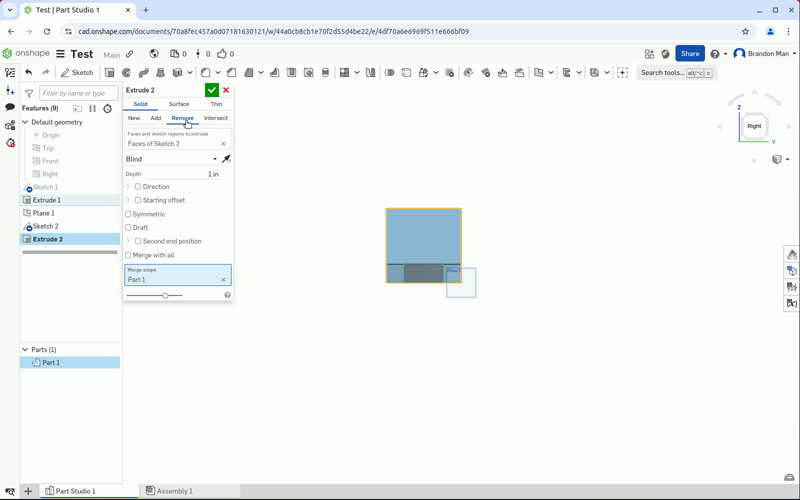
key(tab, 4)
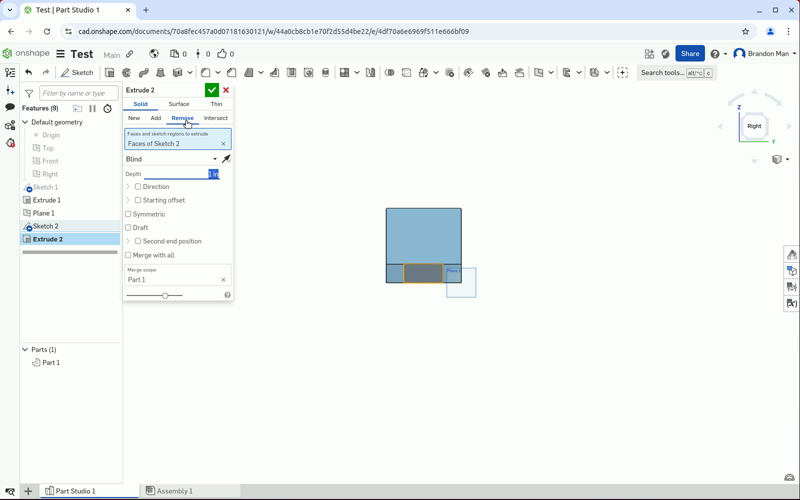
text(4.333)
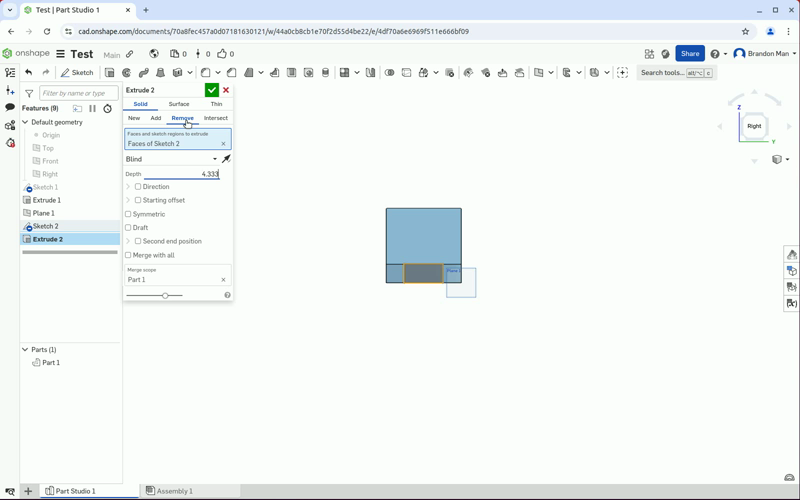
key(tab, 6)
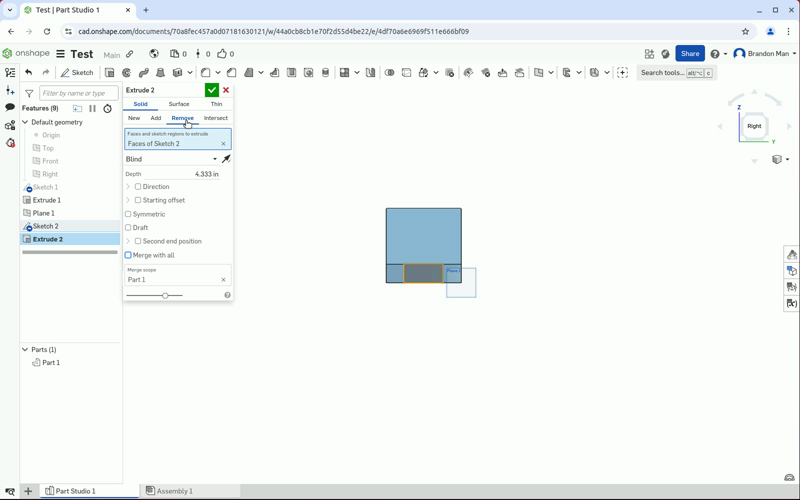
key(space)
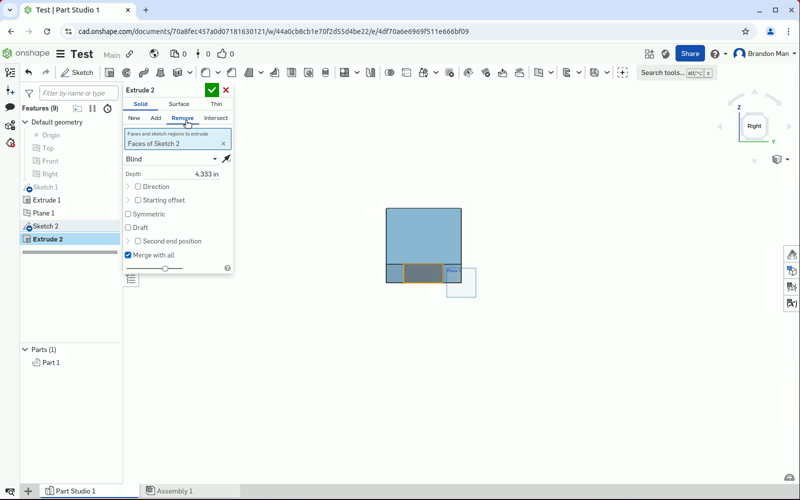
key(enter)
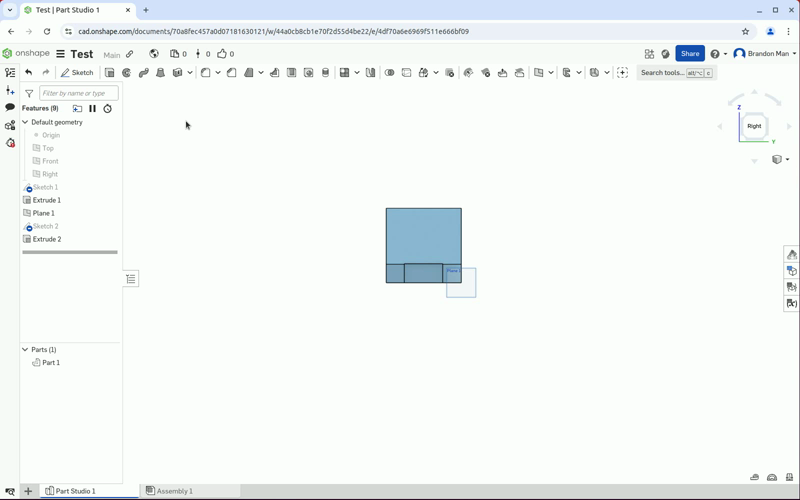
key(shift+h)
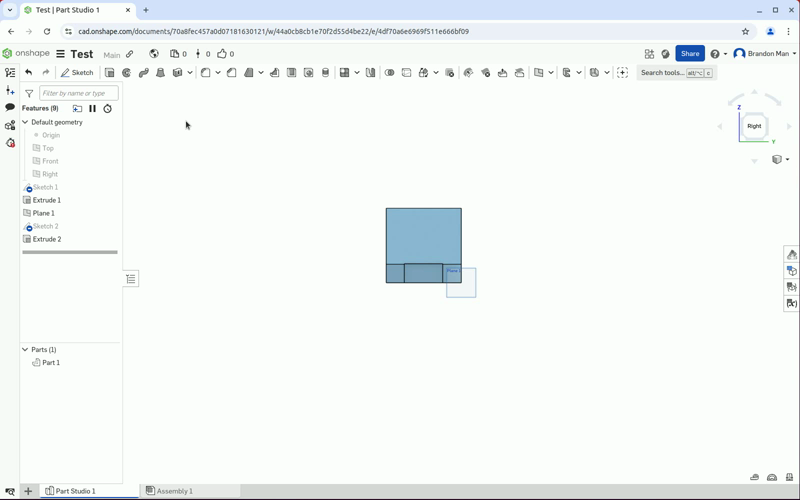
key(shift+h)
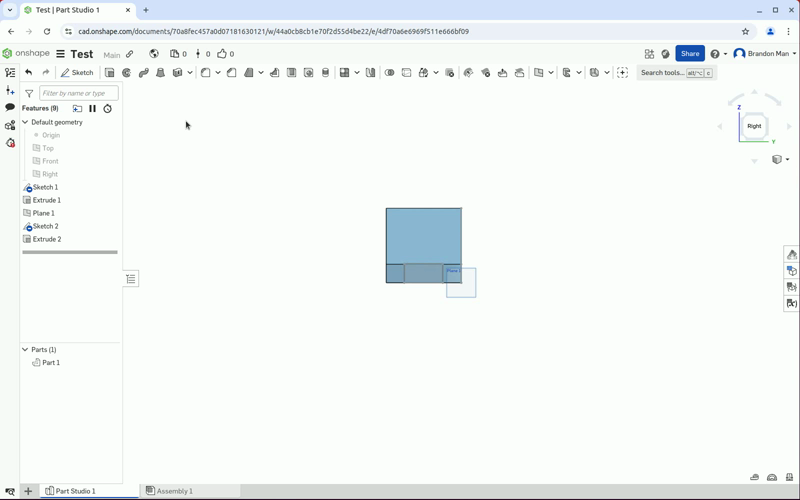
key(shift+7)
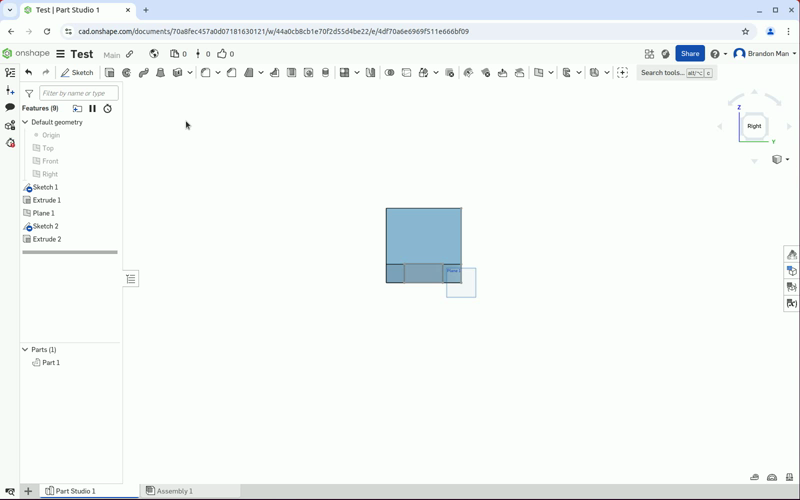
key(right, 2)
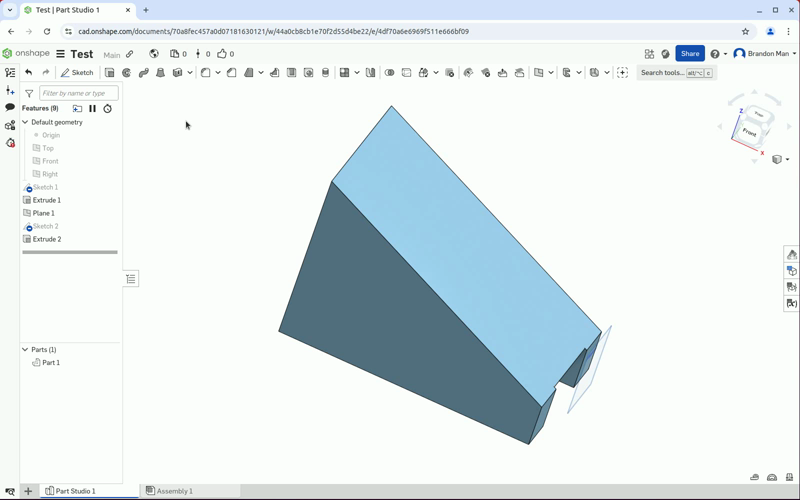
key(down, 2)
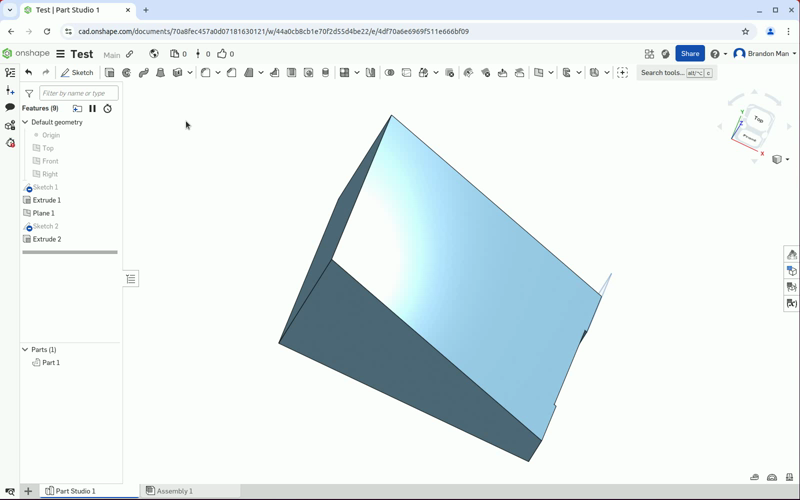
key(up, 2)
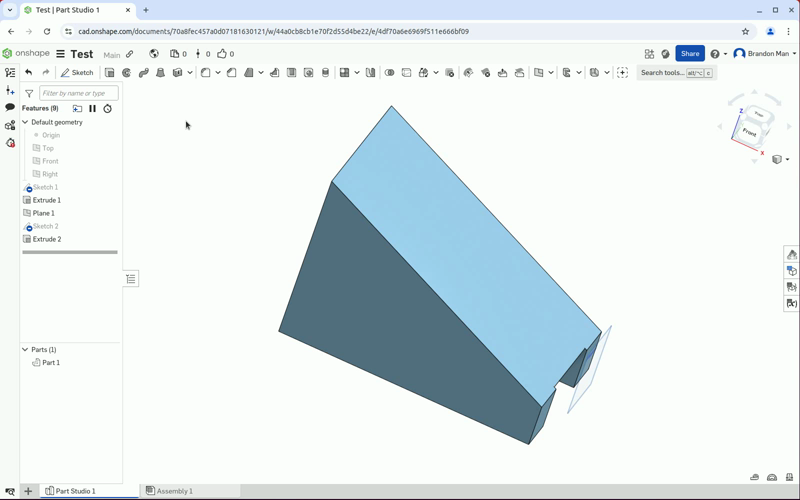
key(left, 2)
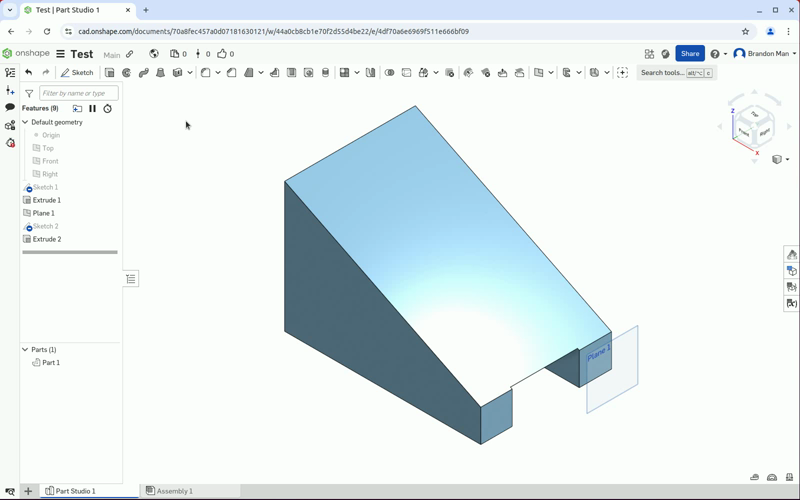
mouse_move(73, 189)
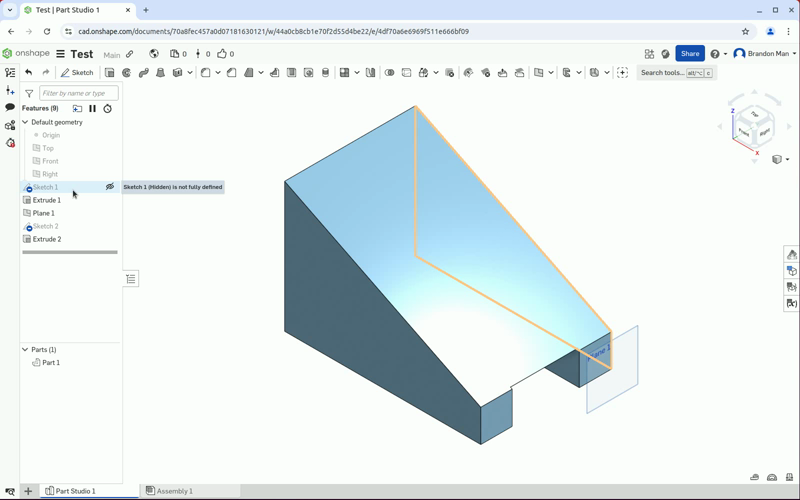
click(73, 189)